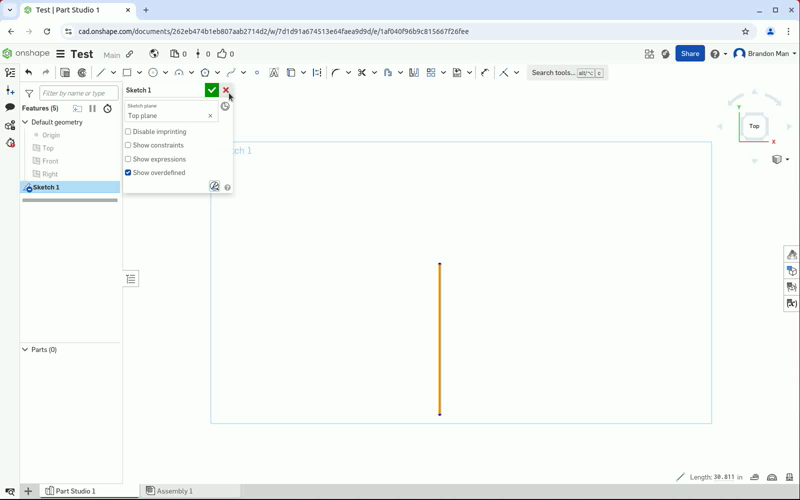
key(shift+h)
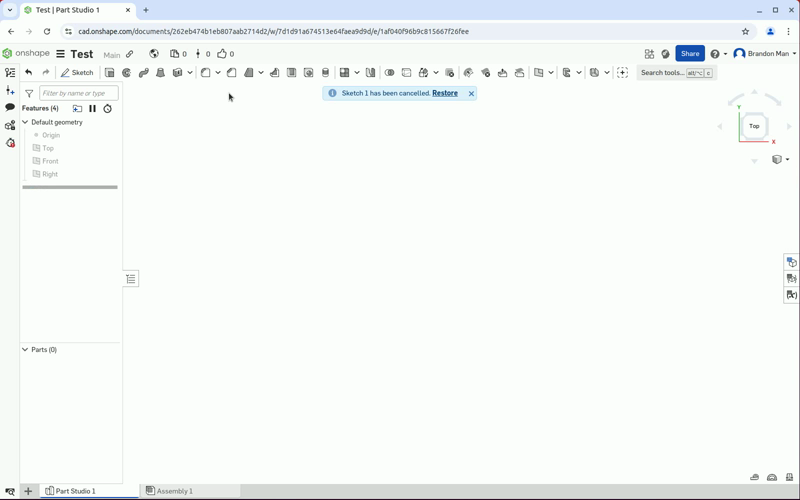
mouse_move(73, 352)
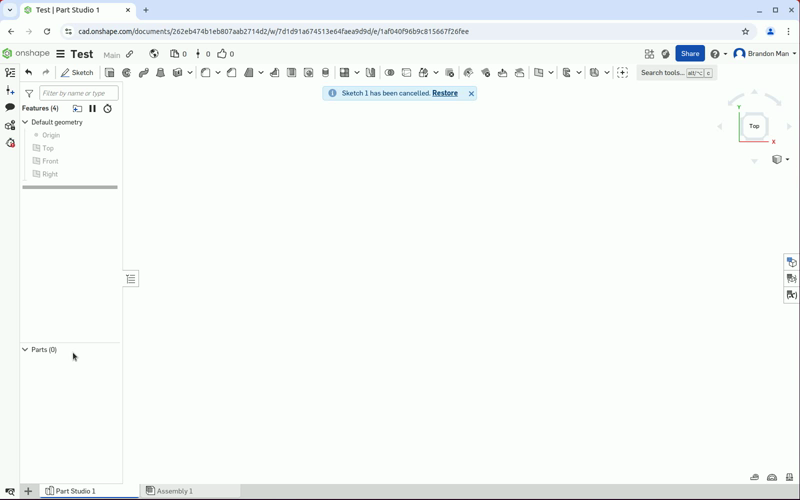
key(y)
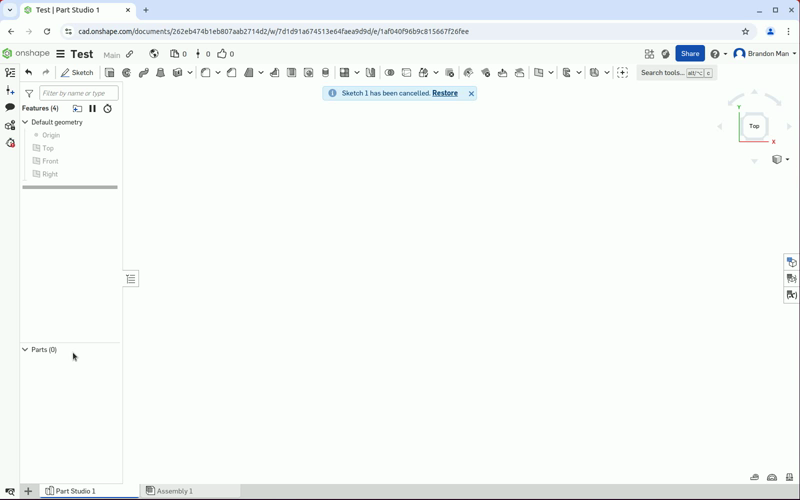
key(shift+p)
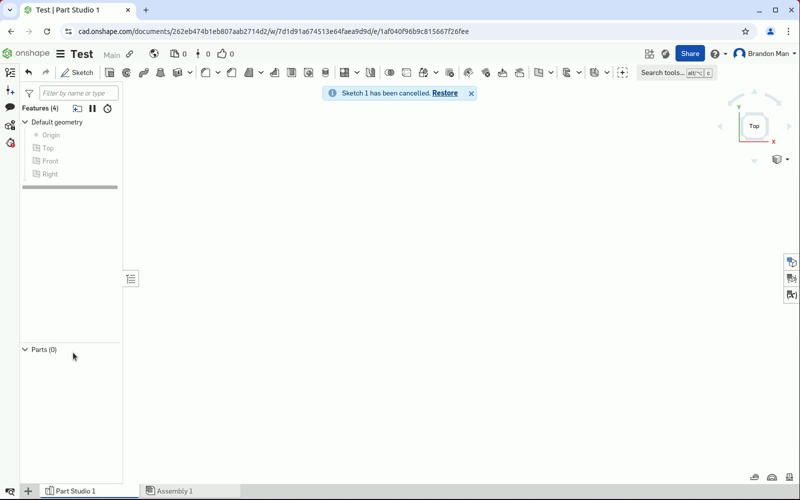
key(space)
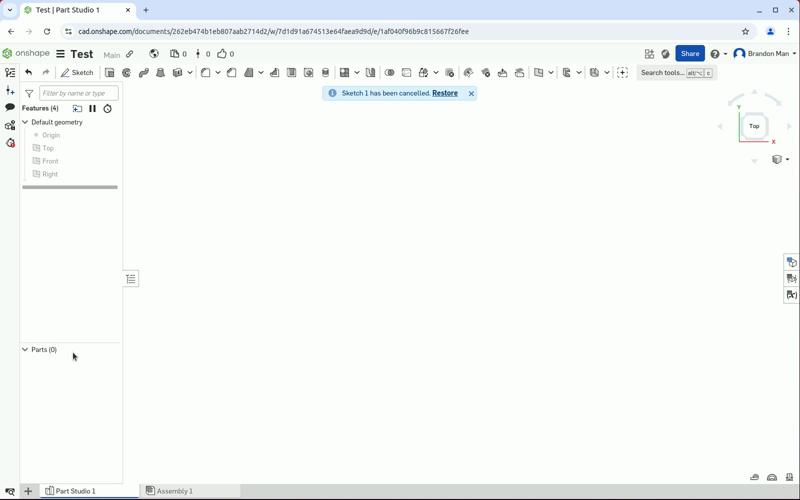
key_down(shift)
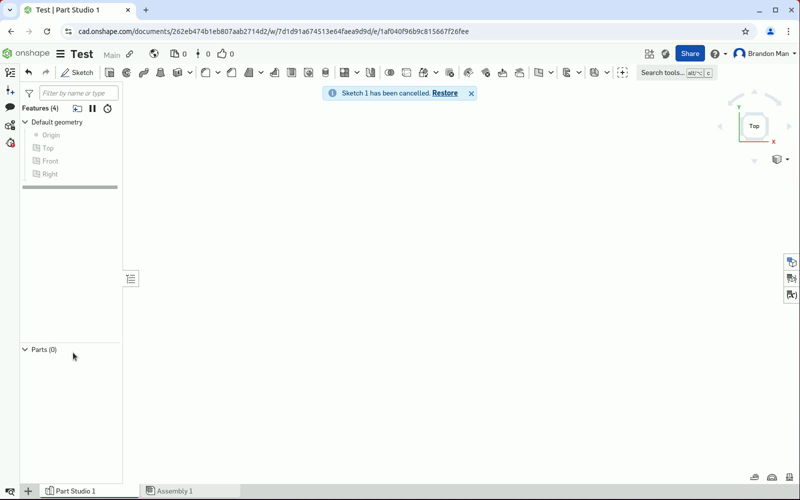
key(up)
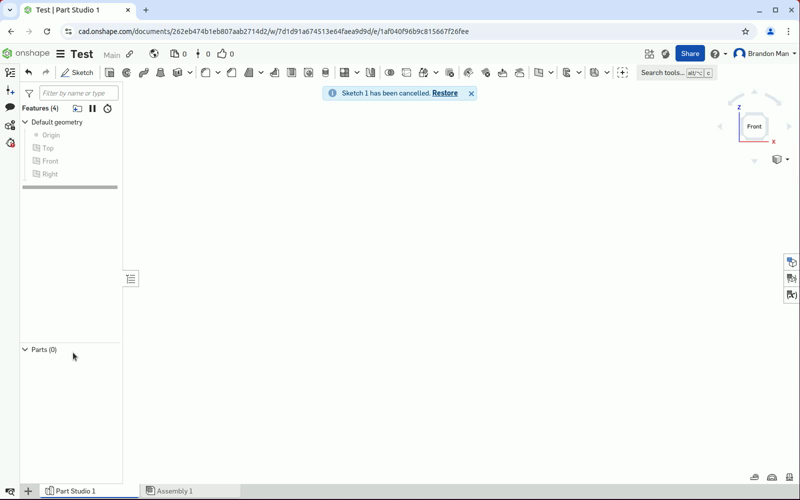
key_up(shift)
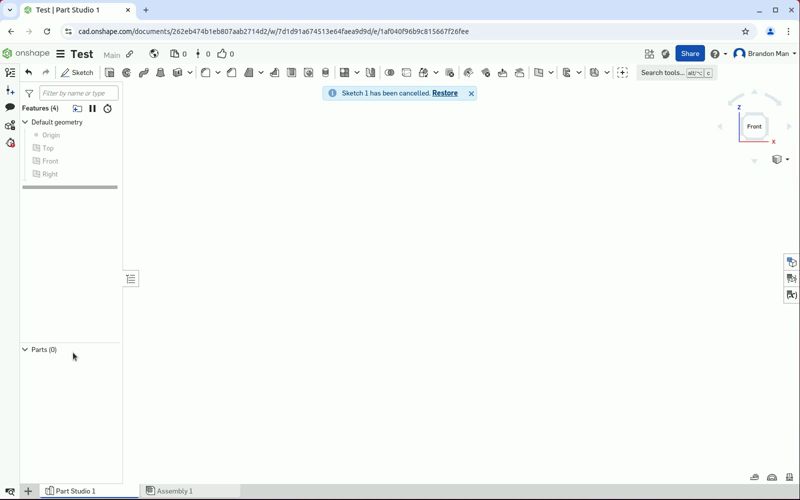
key(space)
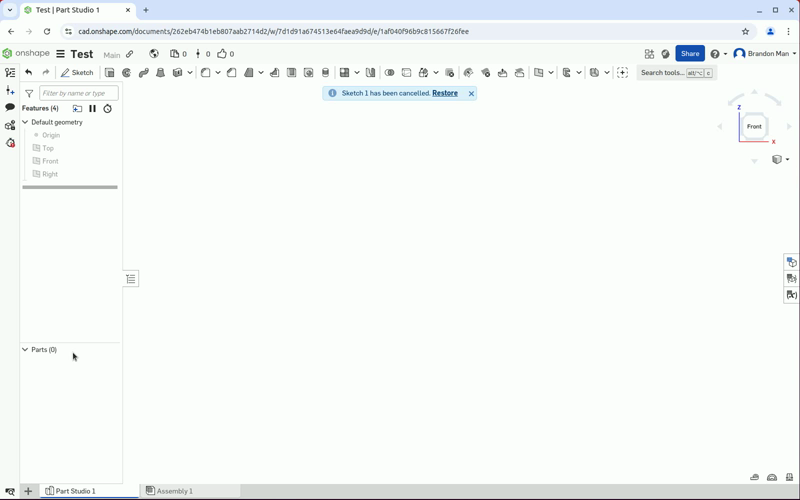
key_down(shift)
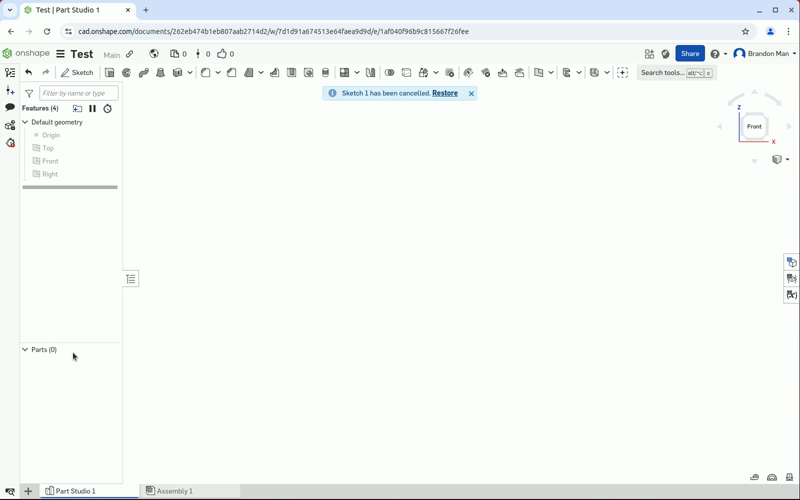
key(left)
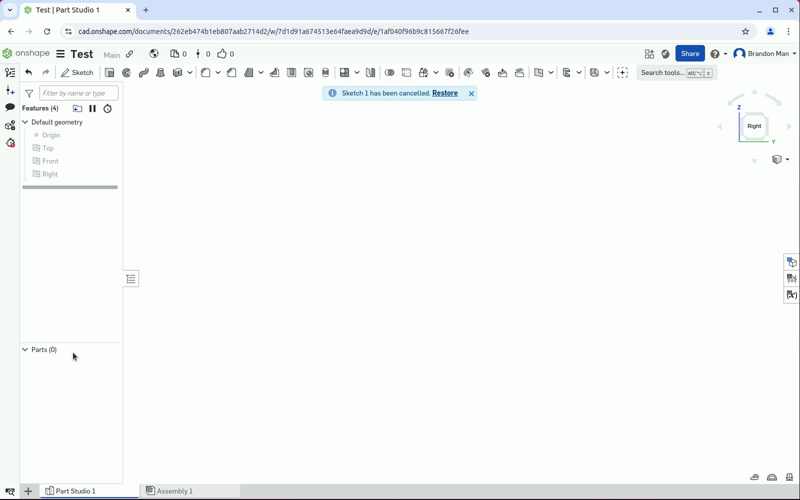
key_up(shift)
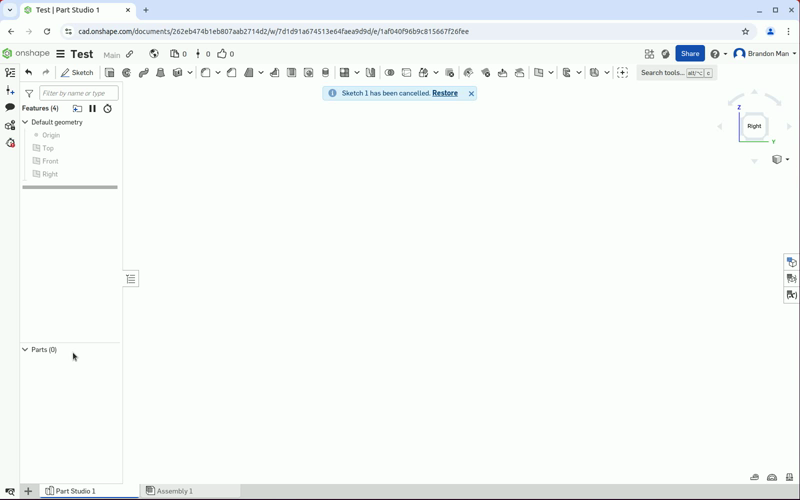
mouse_move(73, 352)
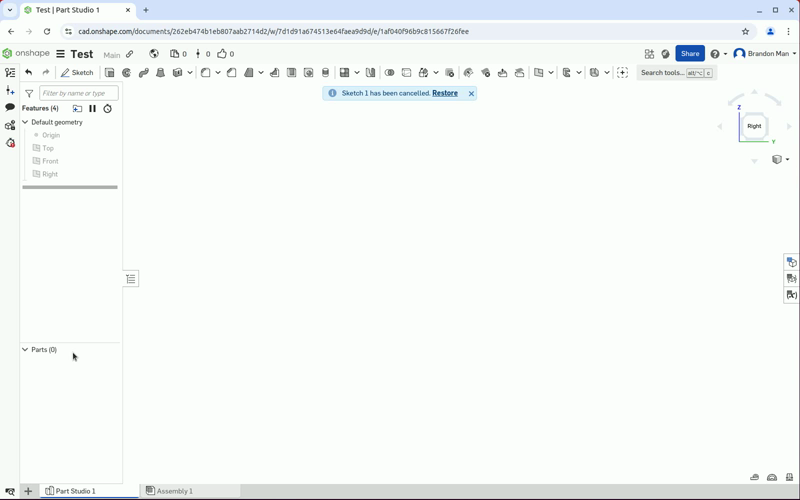
key(shift+y)
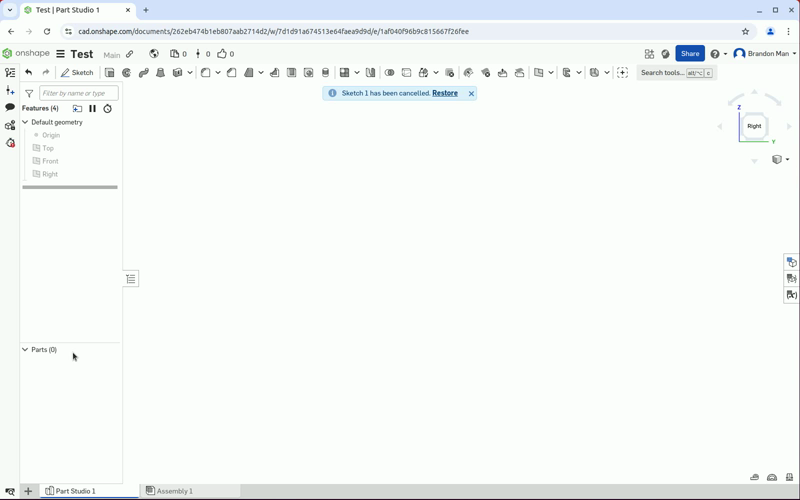
key(shift+s)
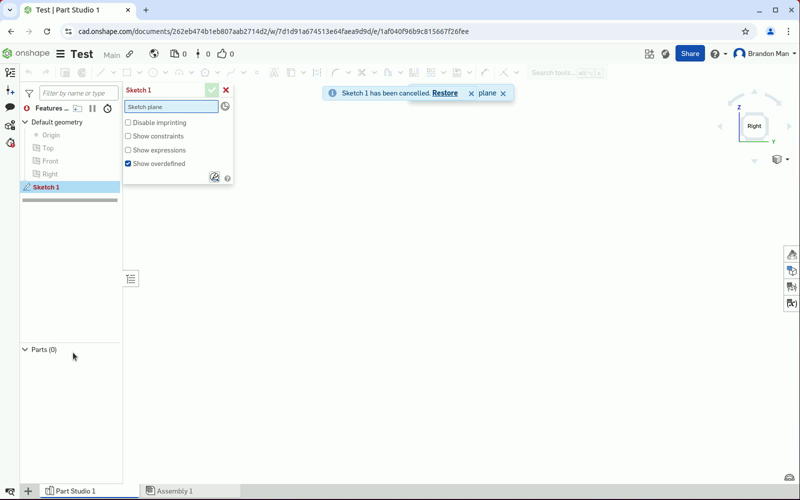
mouse_move(73, 176)
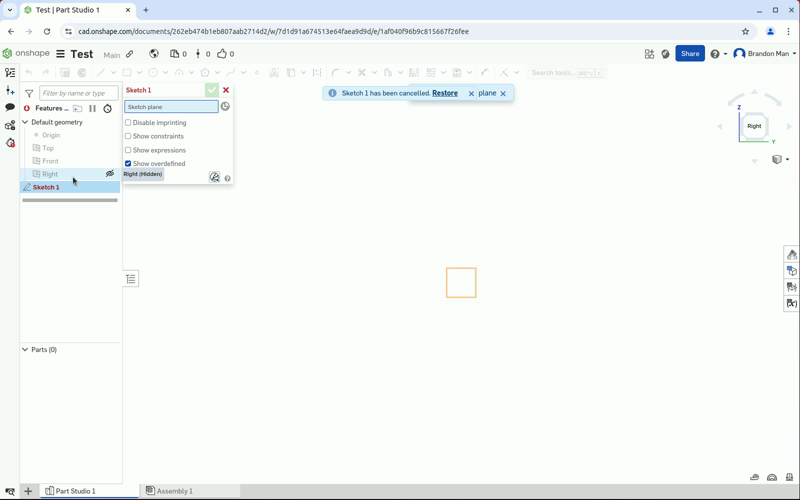
click(73, 176)
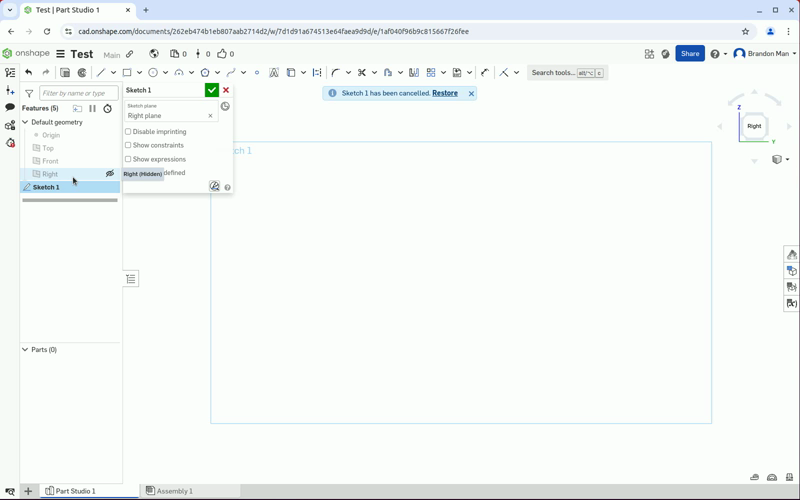
mouse_move(73, 352)
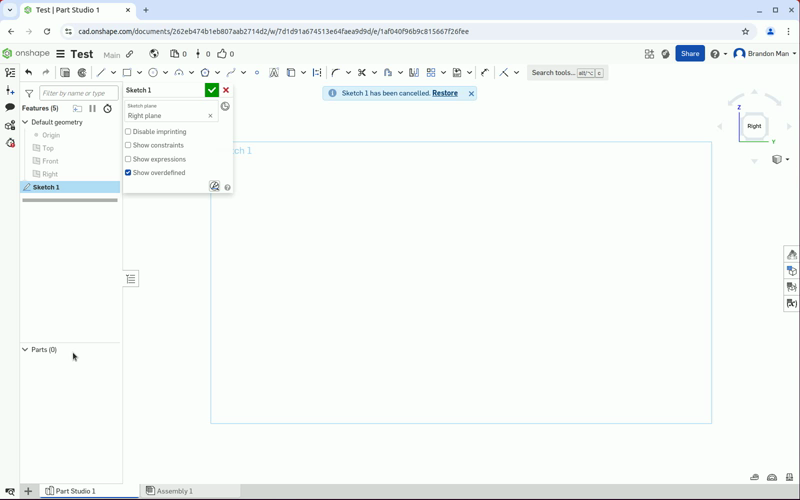
key(y)
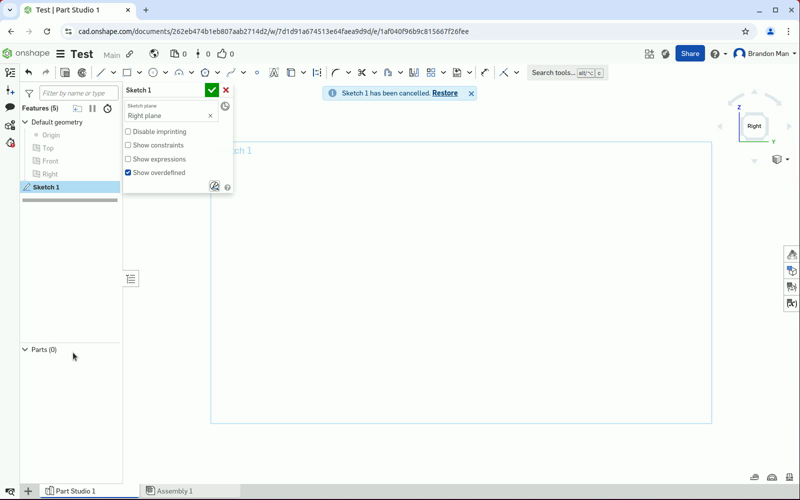
key(l)
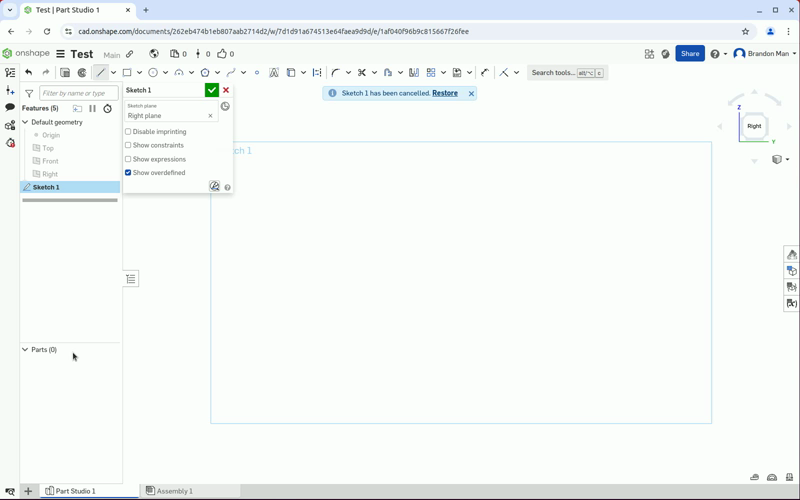
key_down(shift)
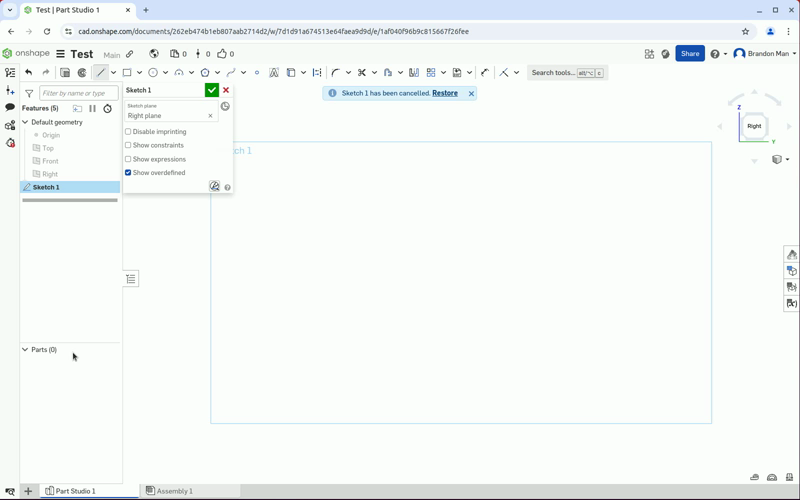
mouse_move(403, 393)
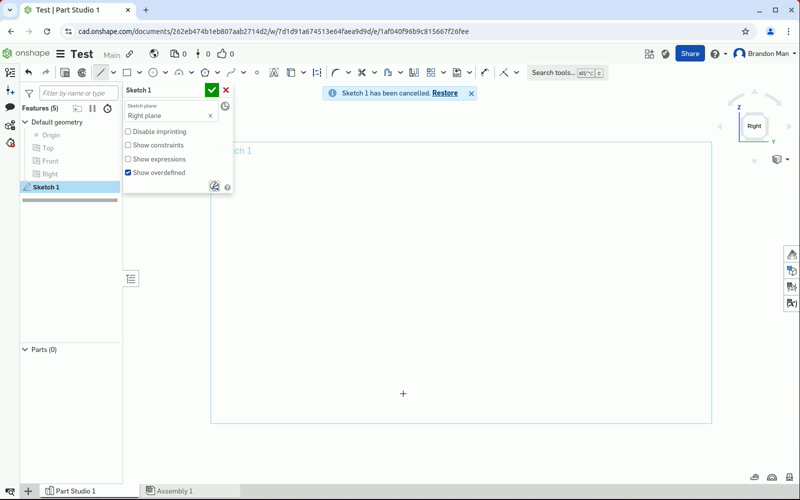
click(403, 393)
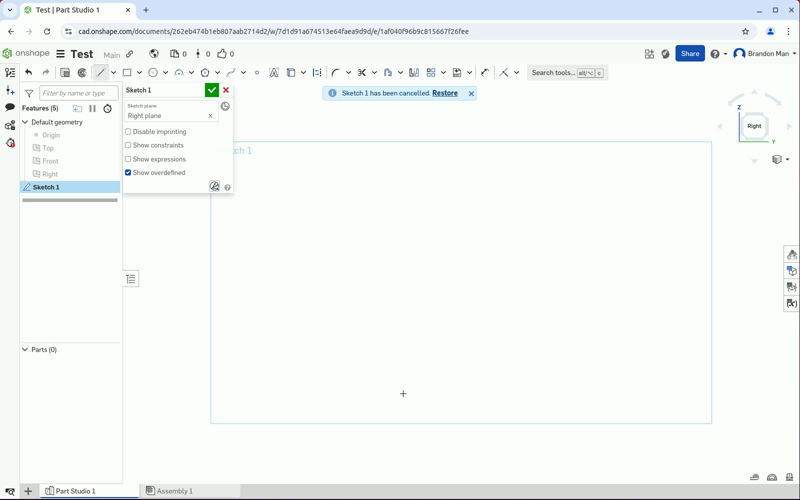
key_up(shift)
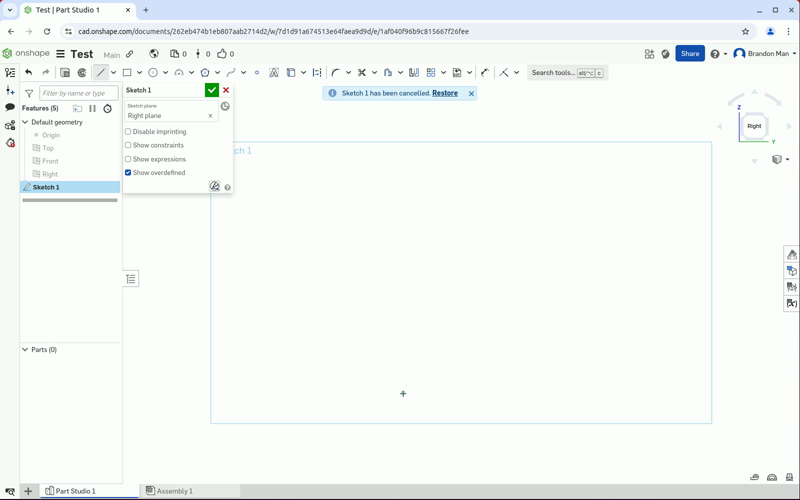
key_down(shift)
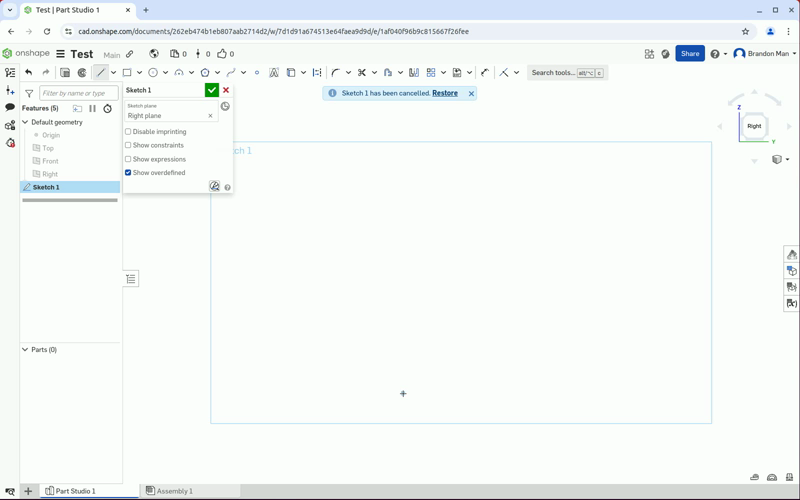
mouse_move(518, 393)
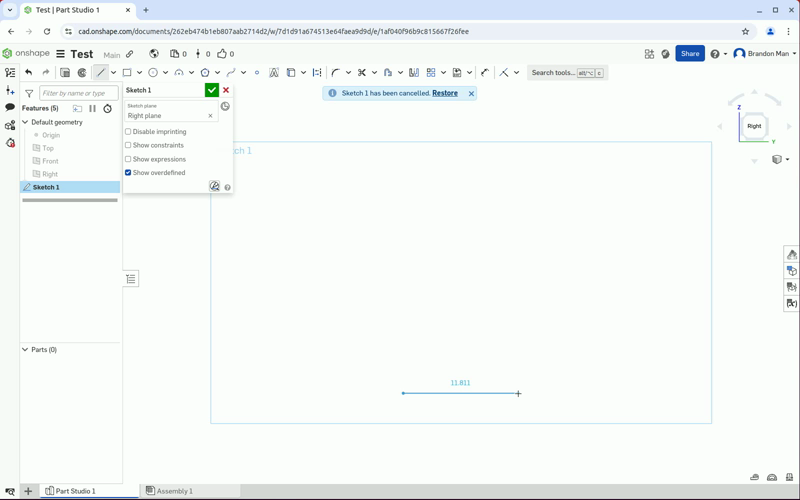
click(518, 393)
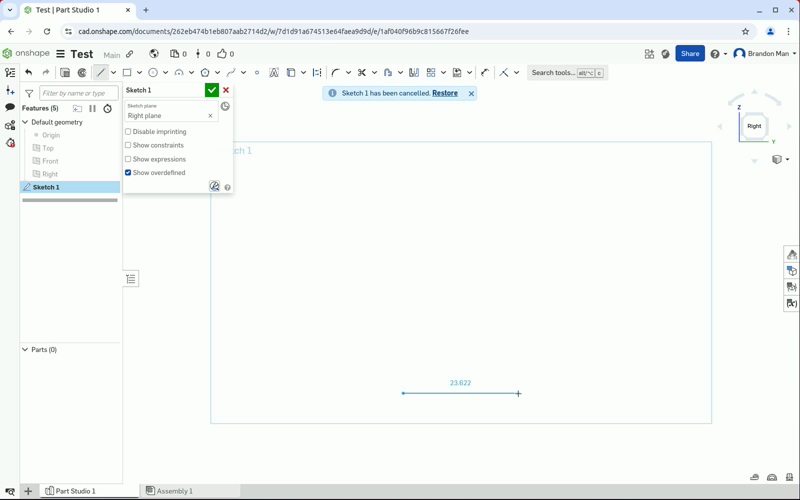
key_up(shift)
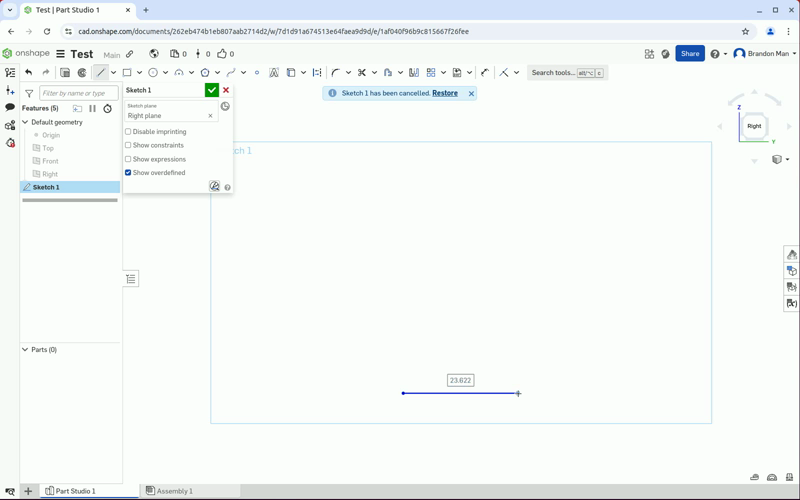
key_down(shift)
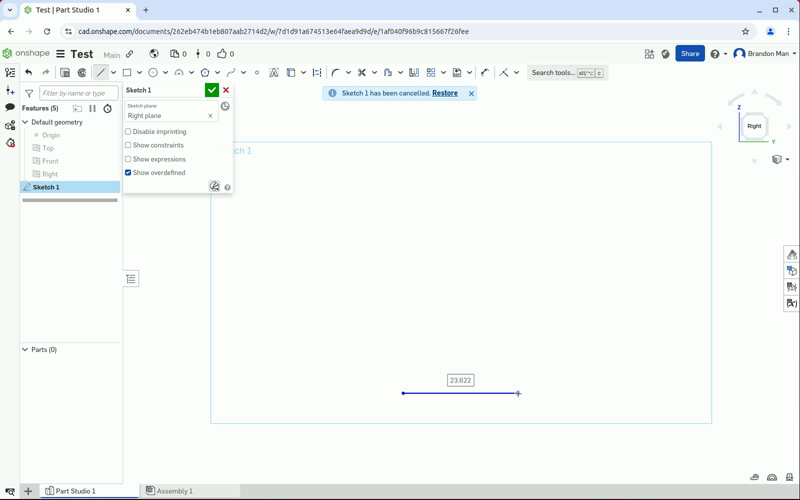
mouse_move(518, 174)
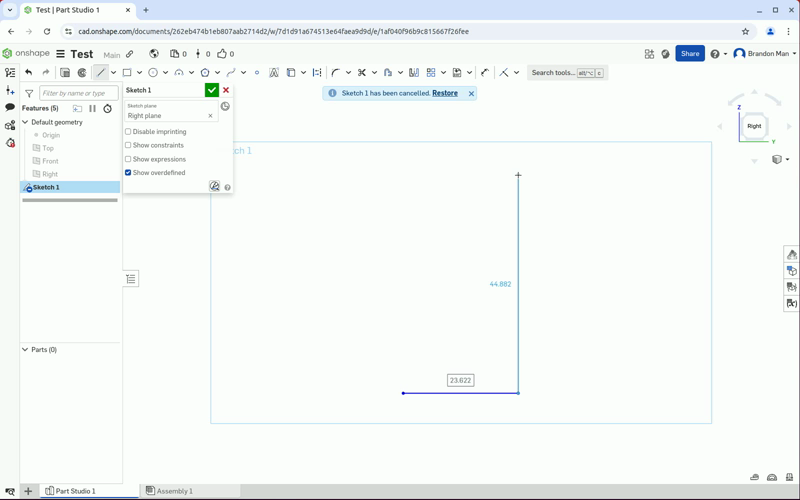
click(518, 174)
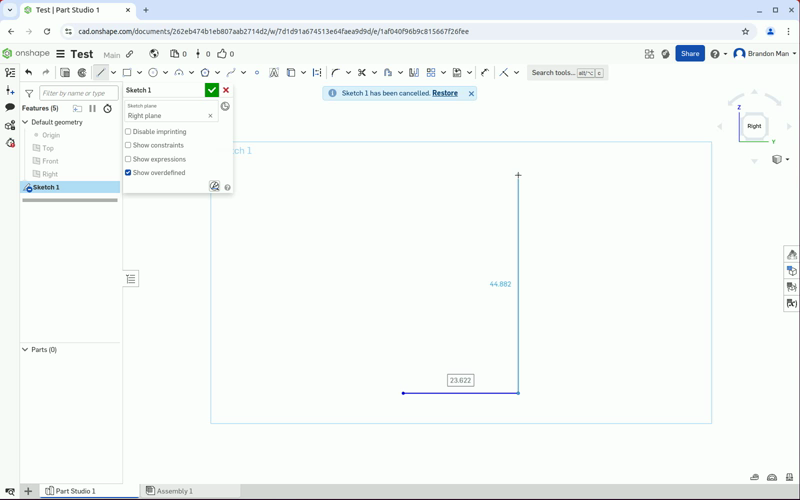
key_up(shift)
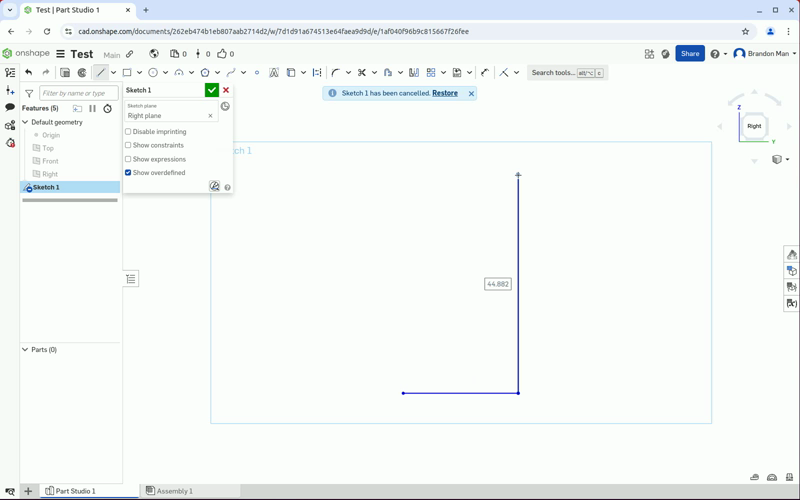
key_down(shift)
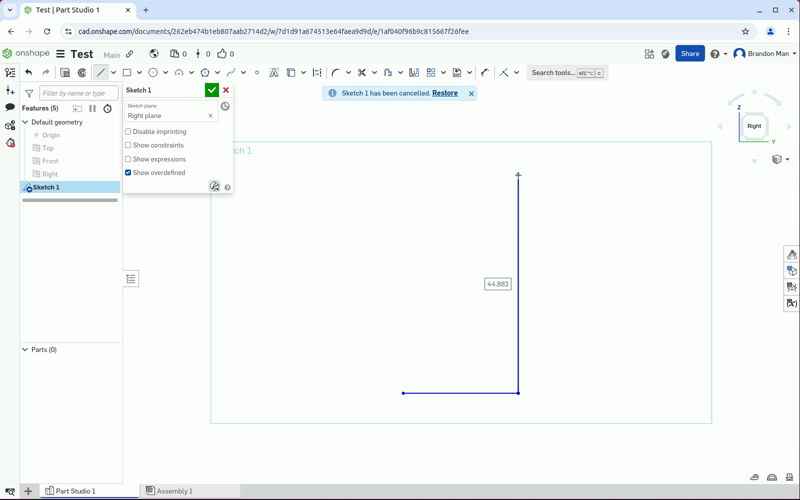
mouse_move(403, 174)
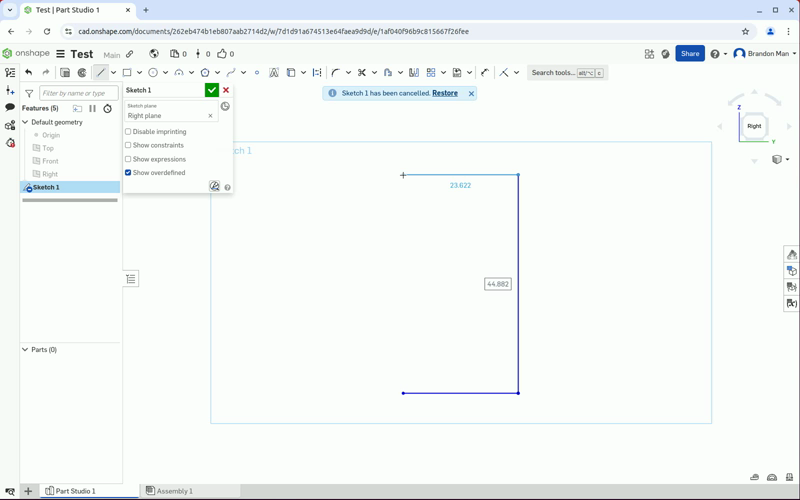
click(403, 174)
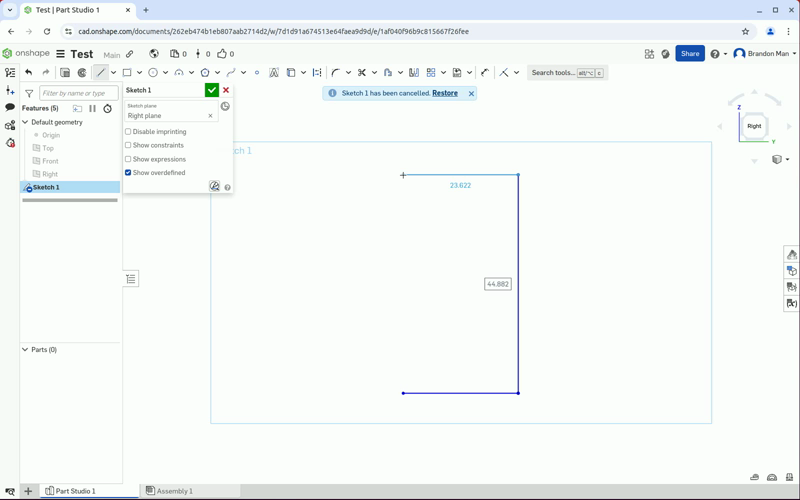
key_up(shift)
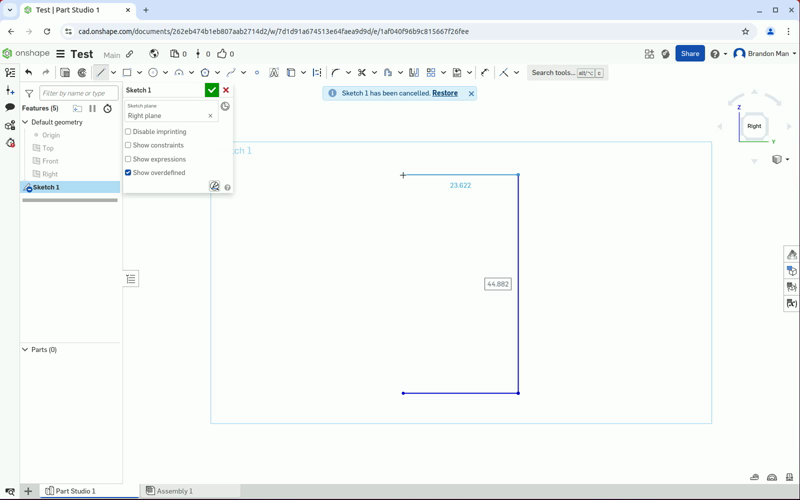
key_down(shift)
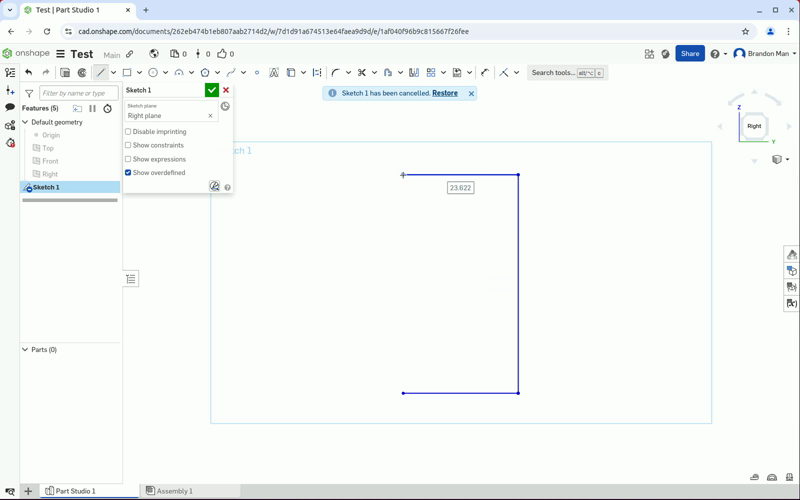
mouse_move(403, 393)
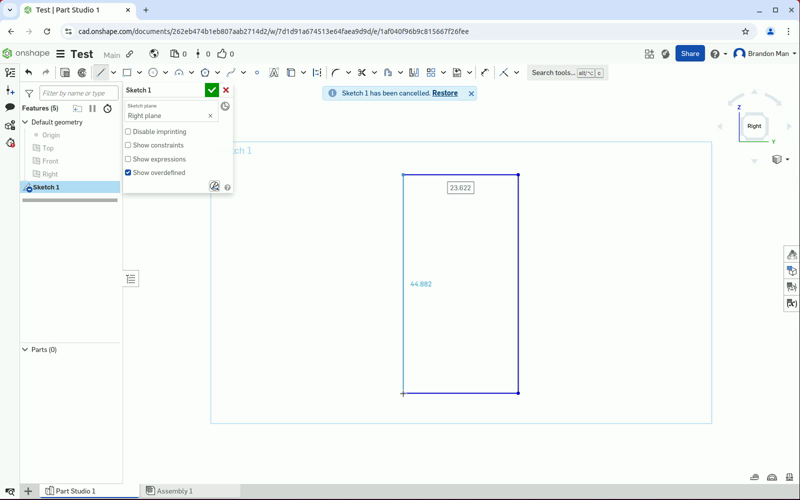
key_up(shift)
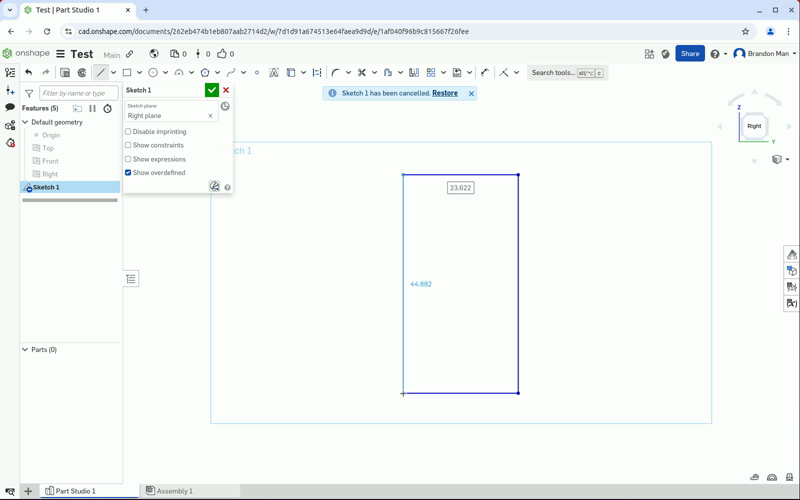
click(403, 393)
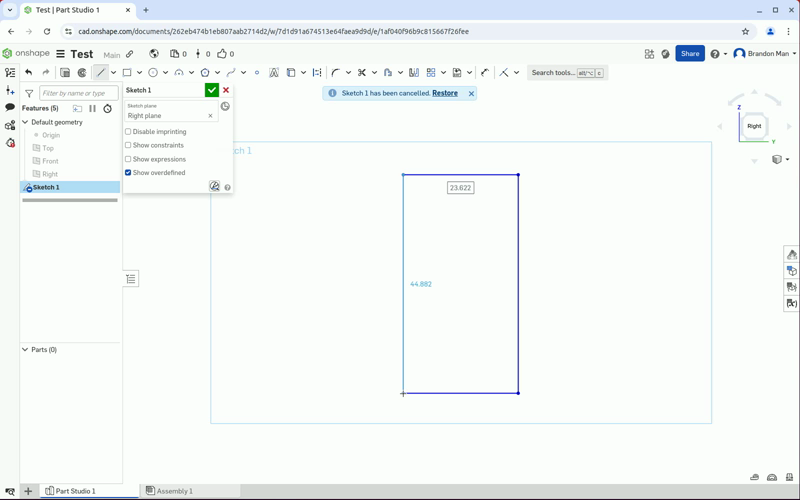
key(esc)
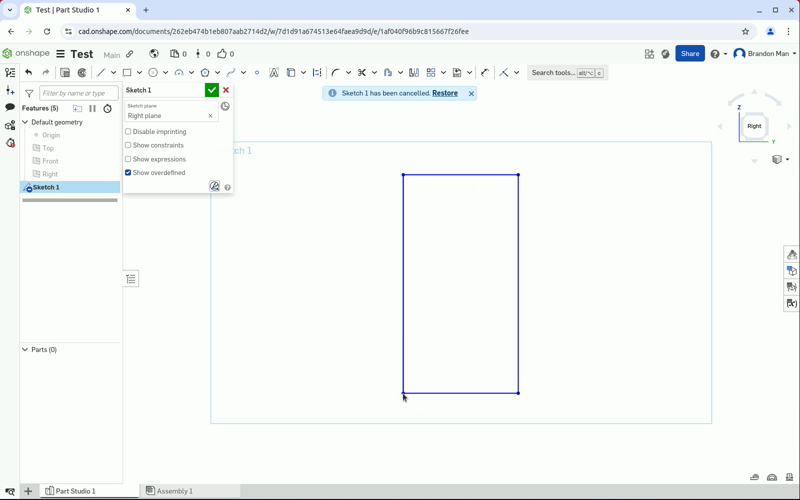
mouse_move(448, 216)
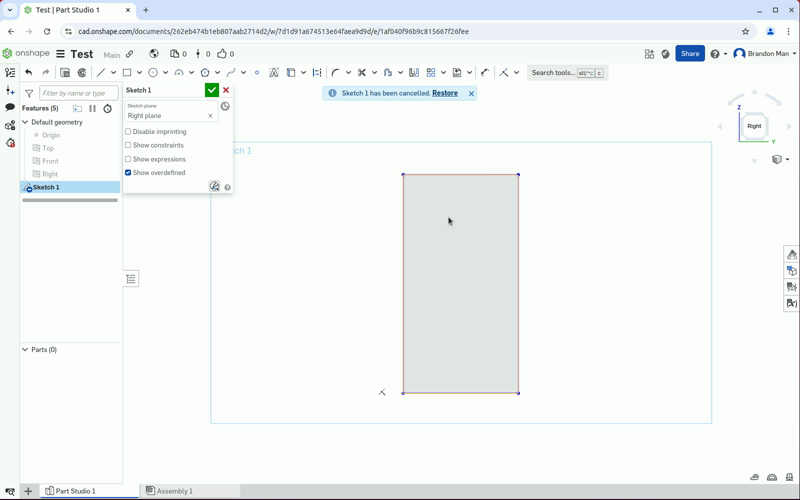
click(448, 216)
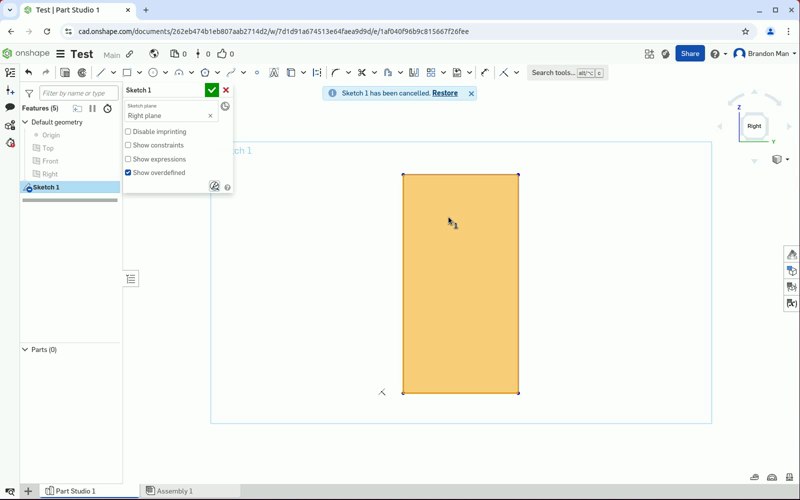
mouse_move(73, 352)
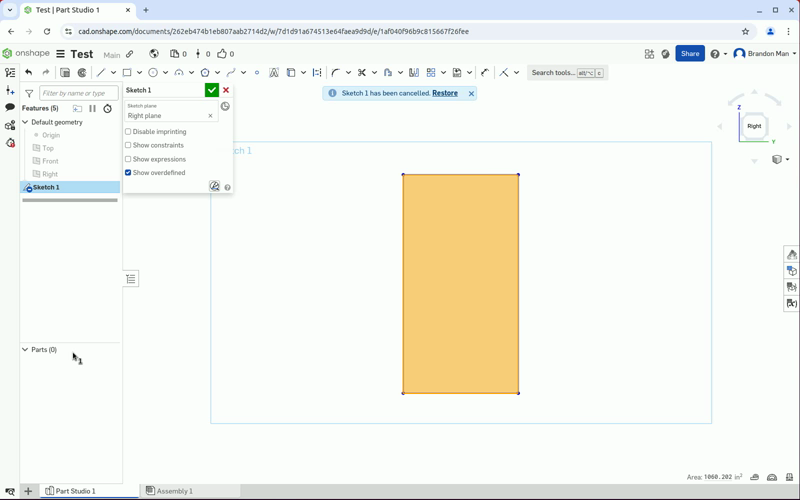
key(shift+y)
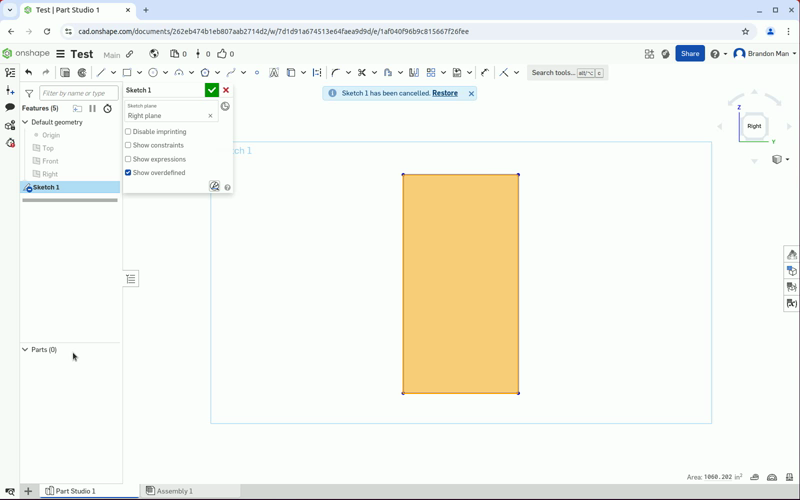
key(shift+e)
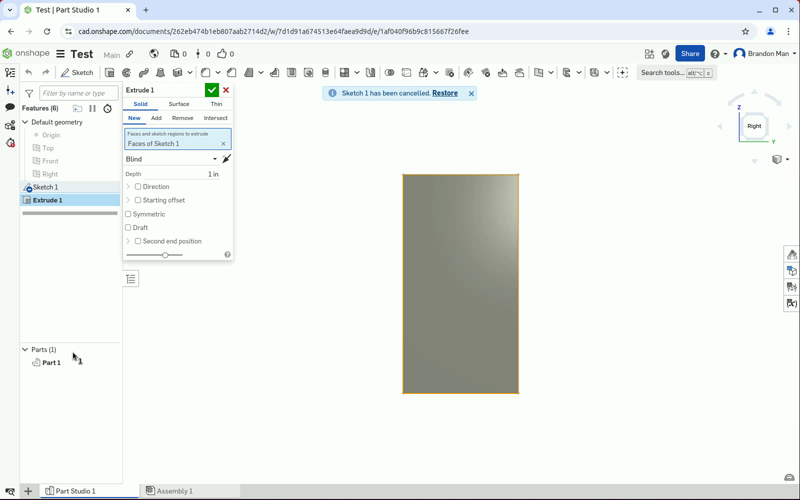
mouse_move(143, 106)
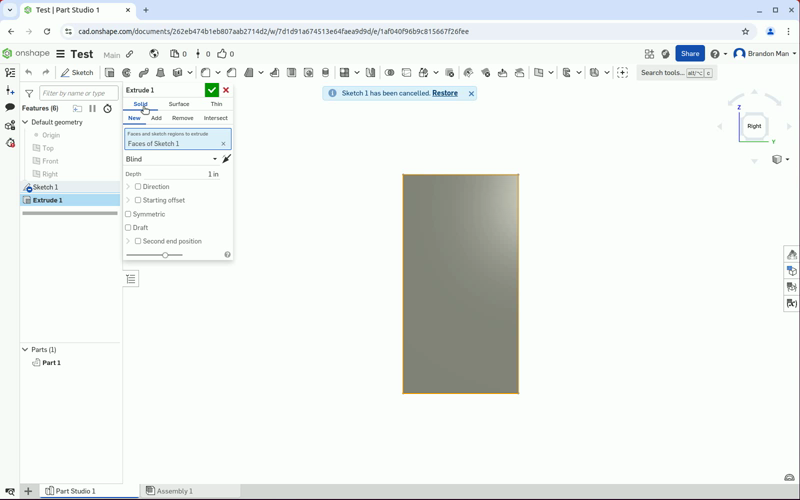
click(143, 106)
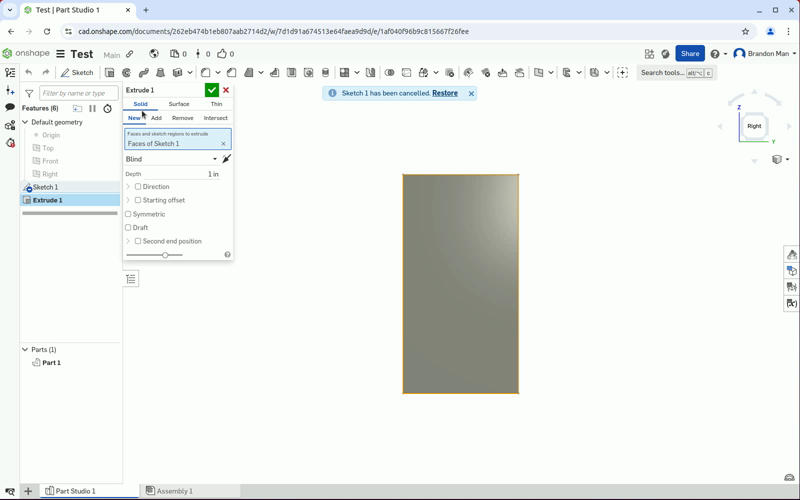
mouse_move(137, 120)
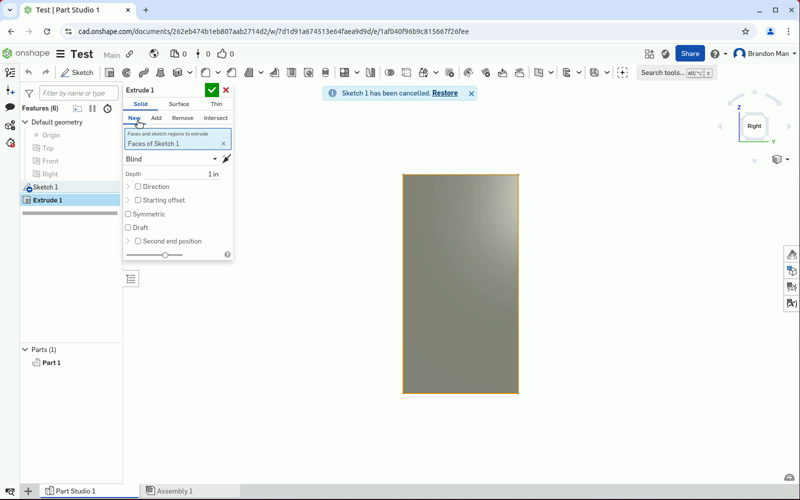
click(137, 120)
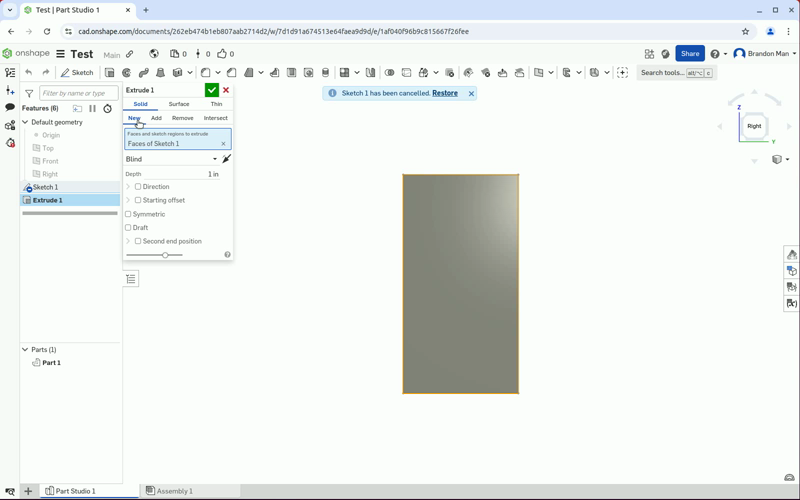
key(tab, 4)
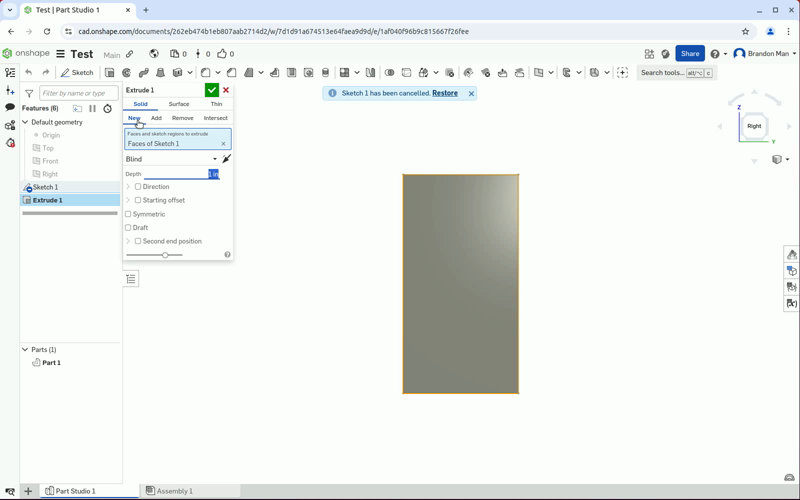
text(1.444)
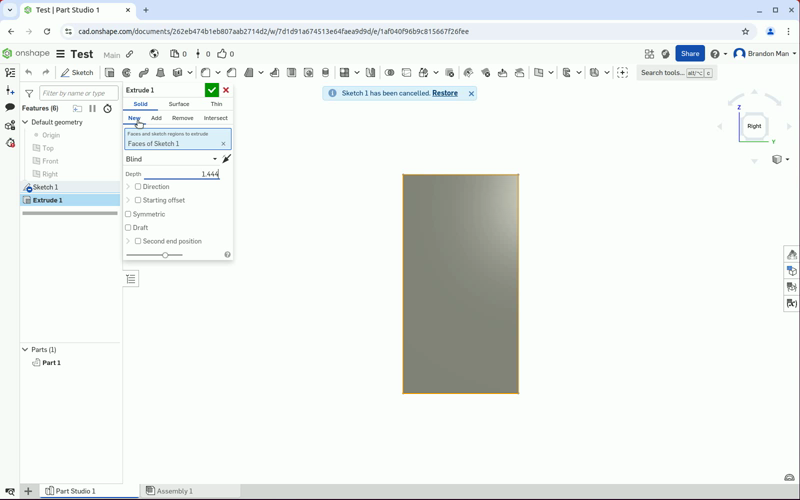
key(enter)
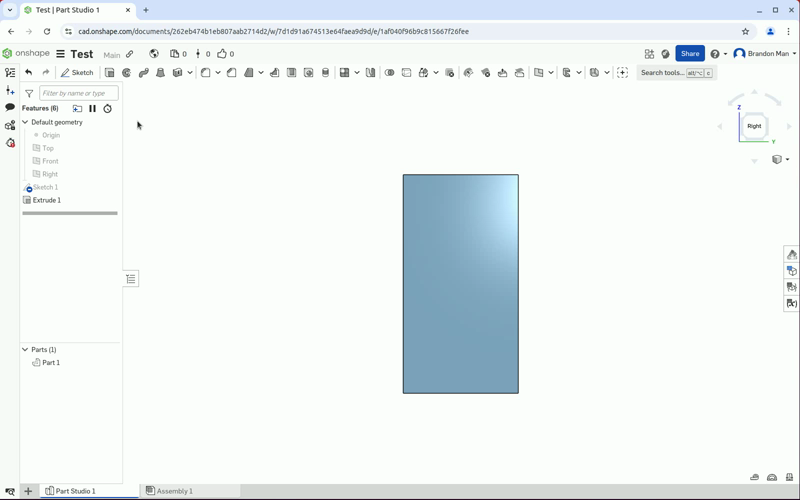
key(shift+h)
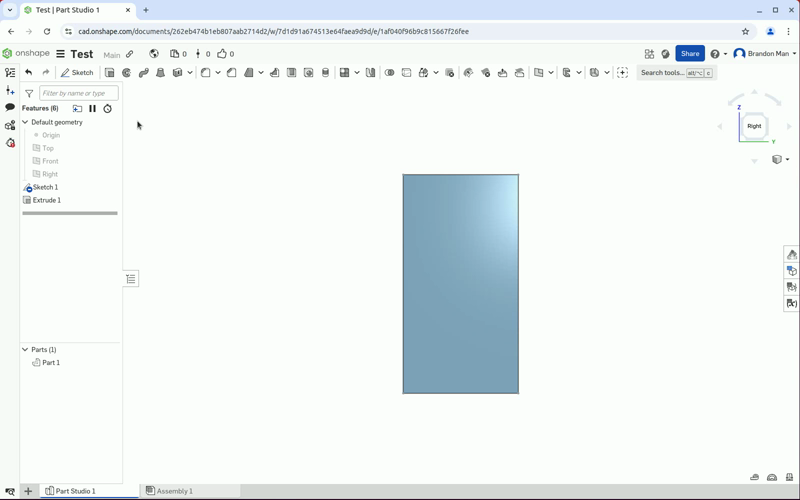
key(shift+h)
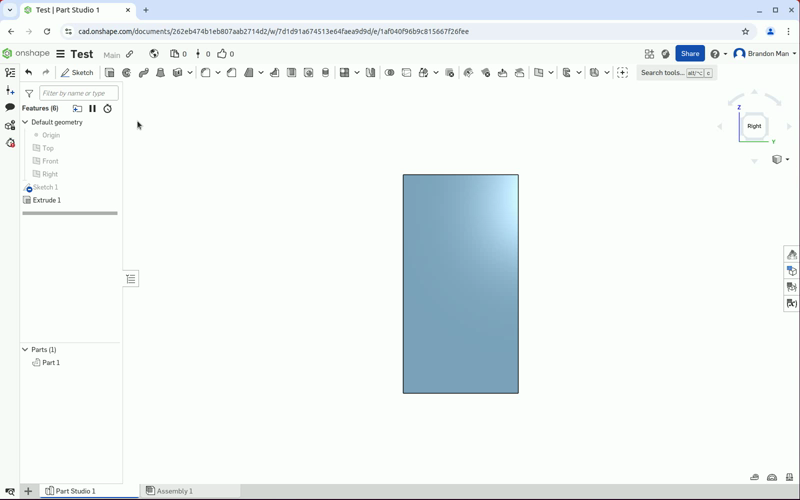
mouse_move(73, 189)
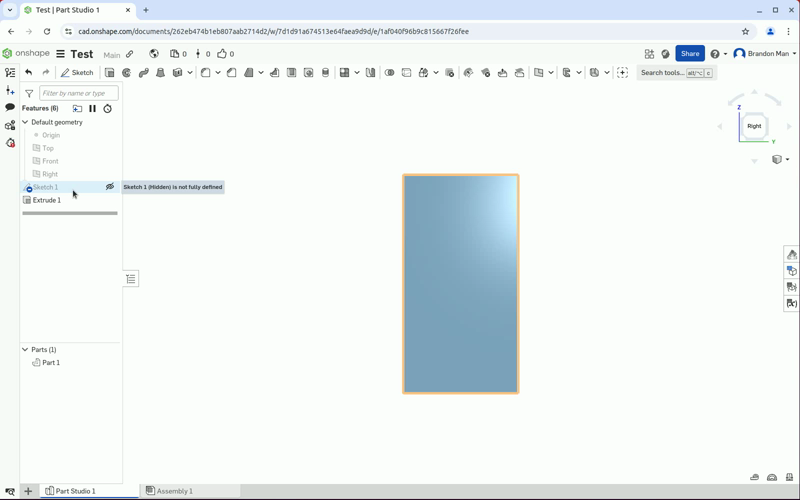
click(73, 189)
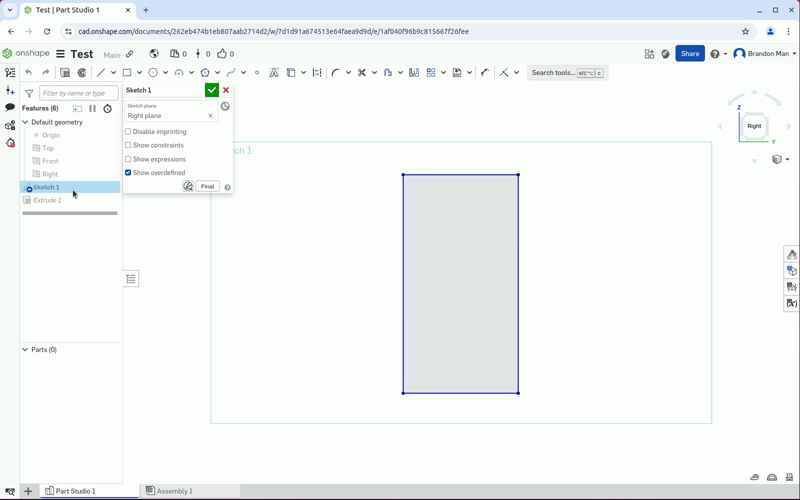
mouse_move(229, 92)
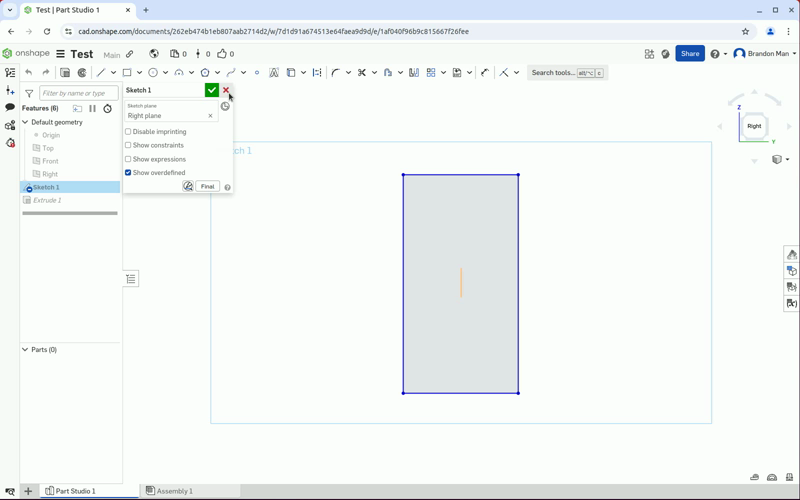
click(229, 92)
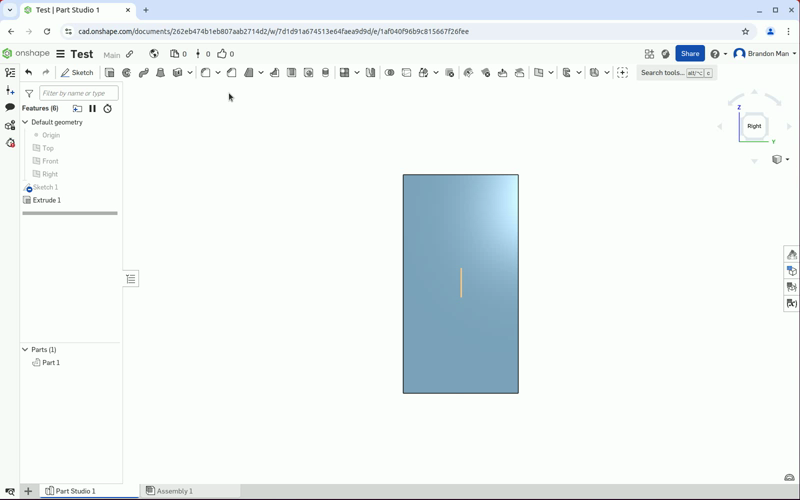
mouse_move(73, 352)
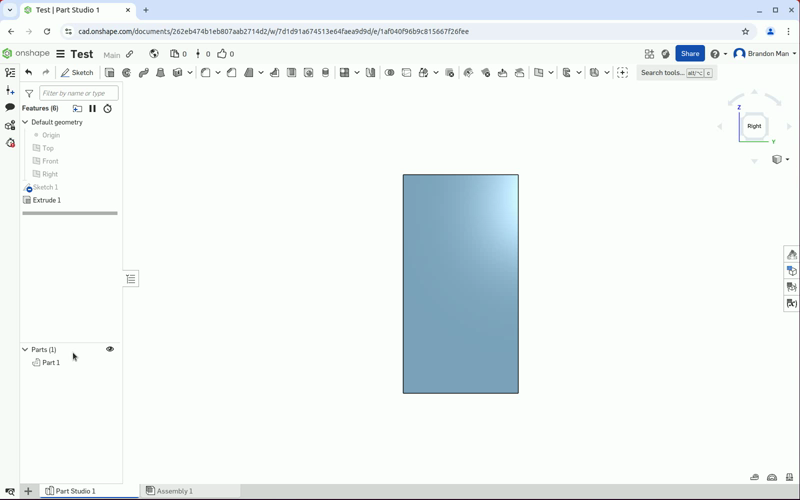
key(y)
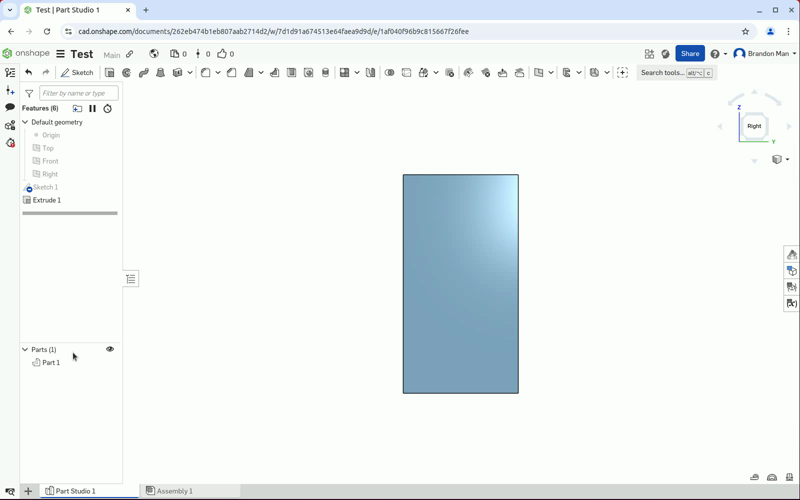
key(shift+p)
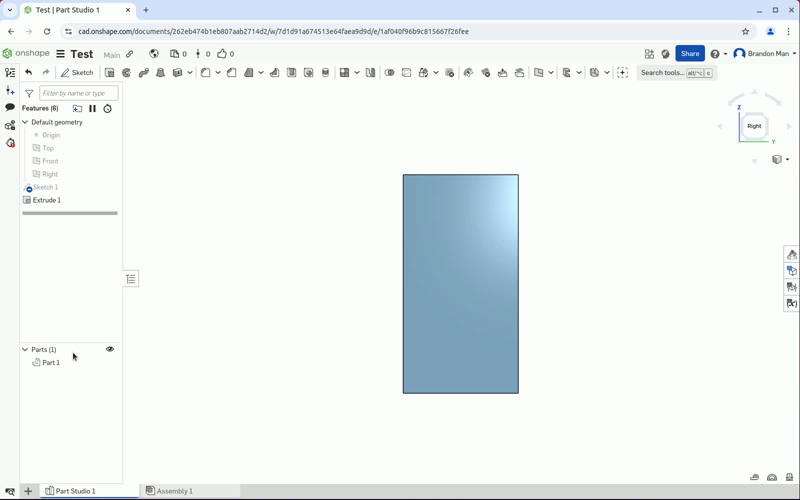
key(space)
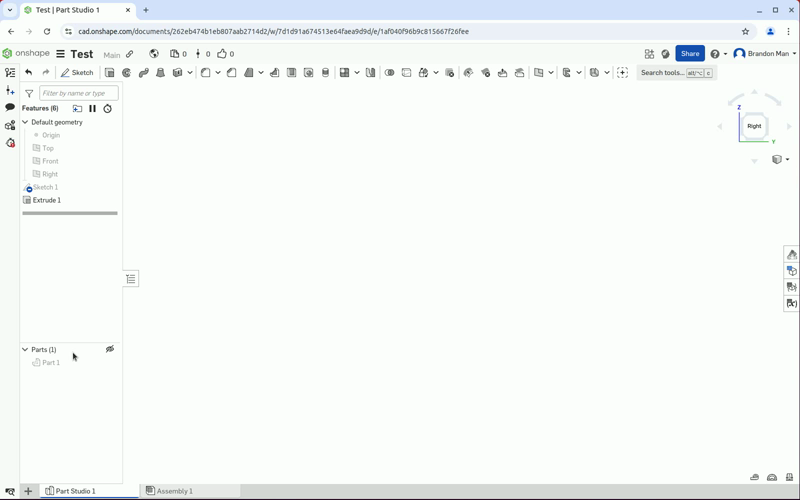
key_down(shift)
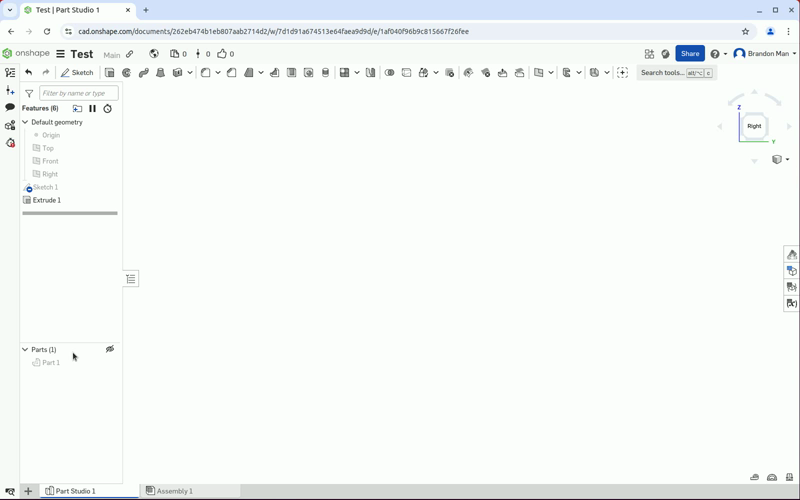
key(right)
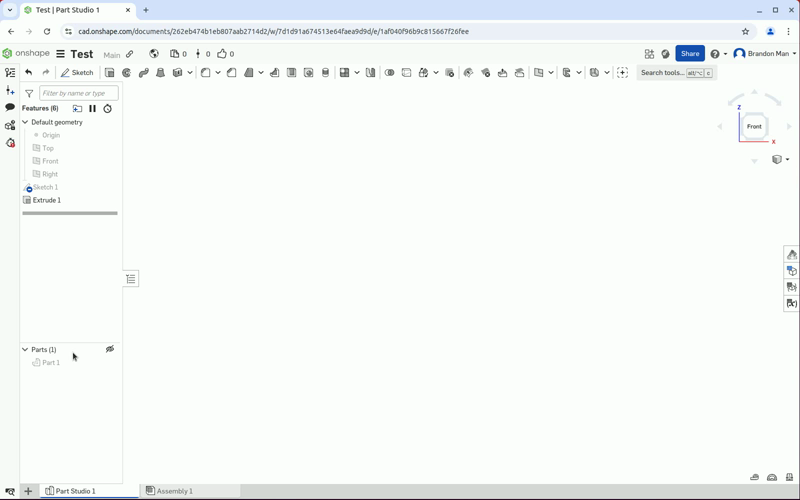
key_up(shift)
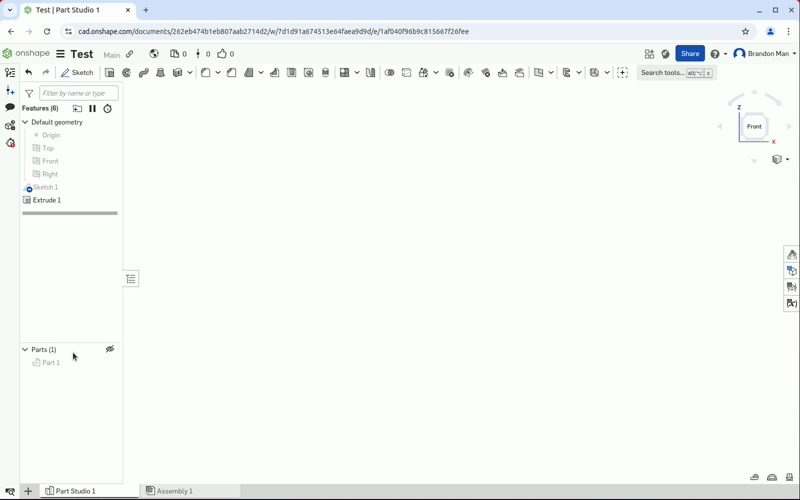
mouse_move(73, 352)
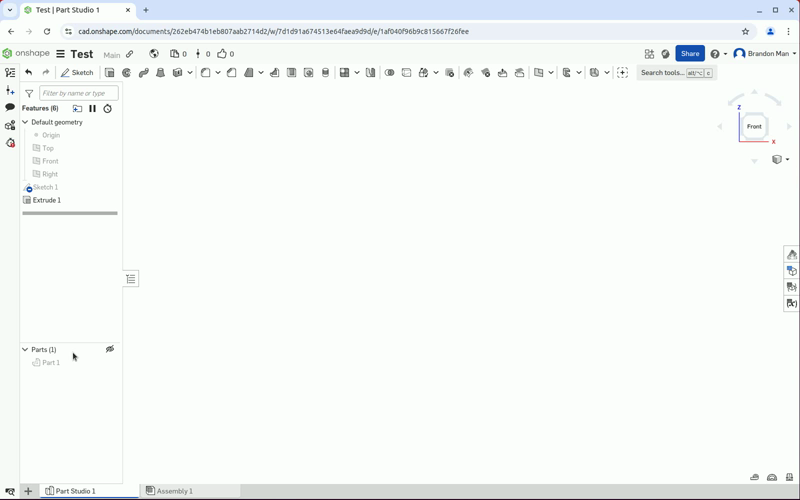
key(shift+y)
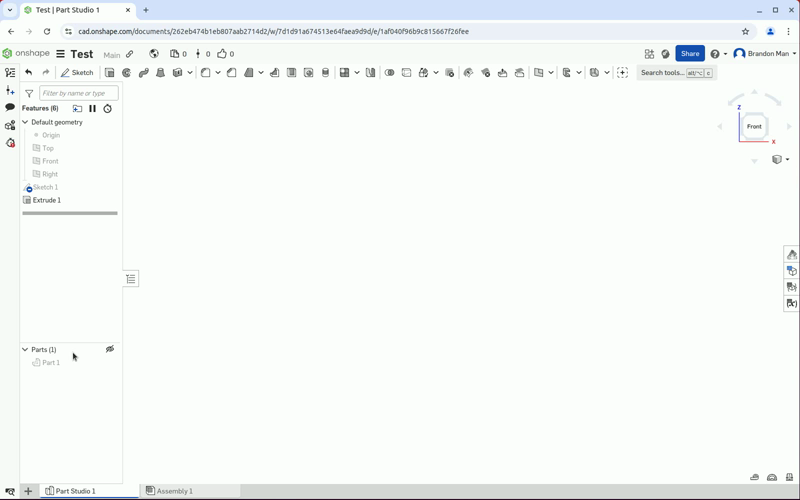
key(shift+s)
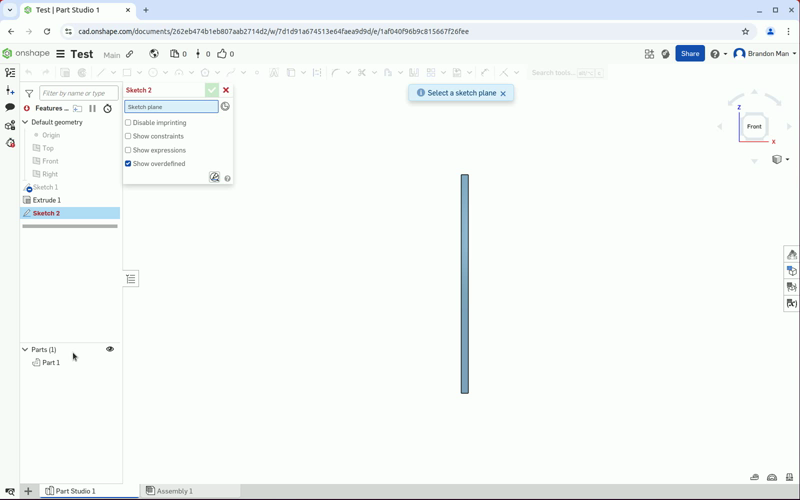
mouse_move(73, 163)
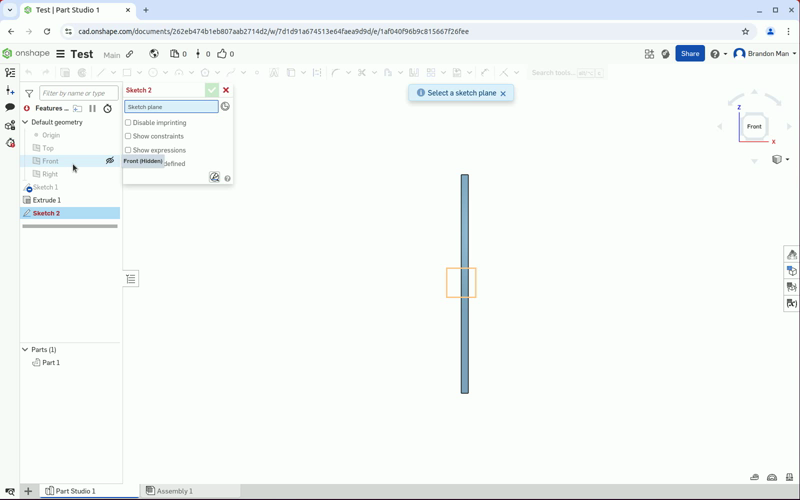
click(73, 163)
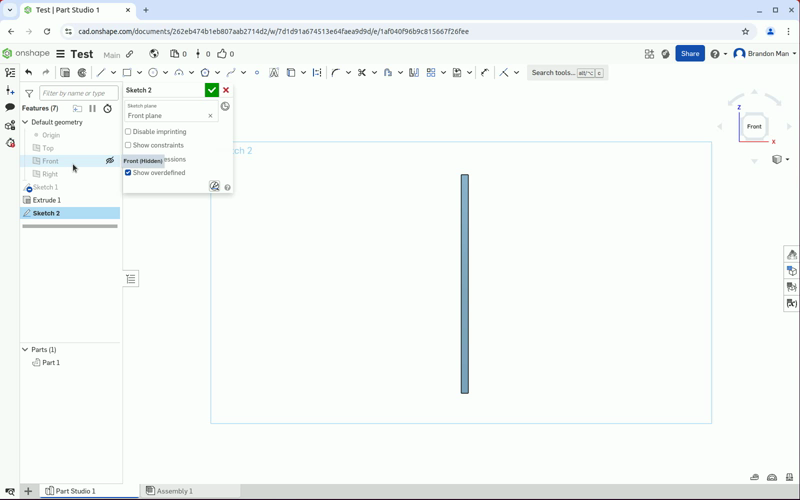
mouse_move(73, 352)
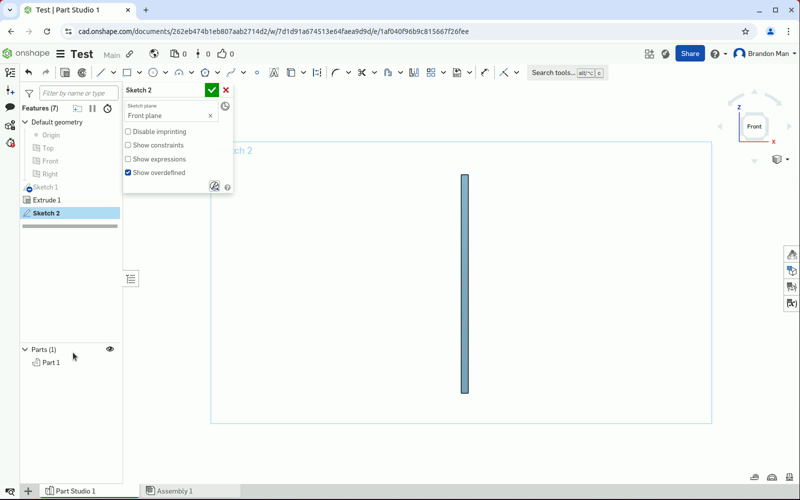
key(y)
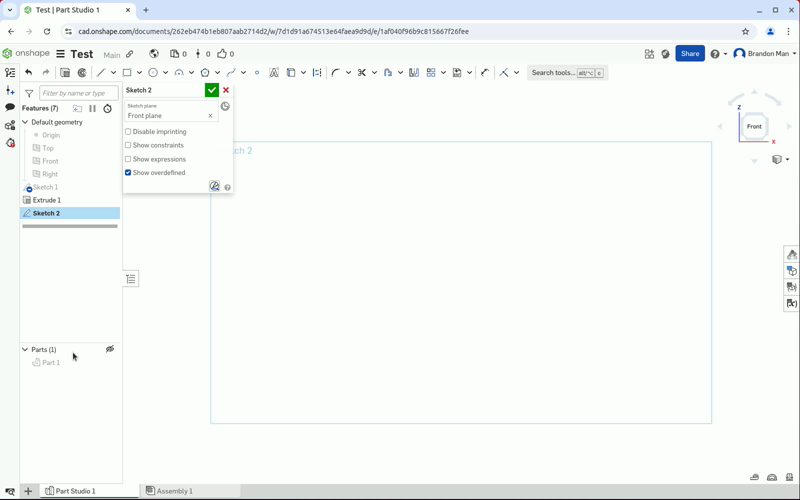
key(l)
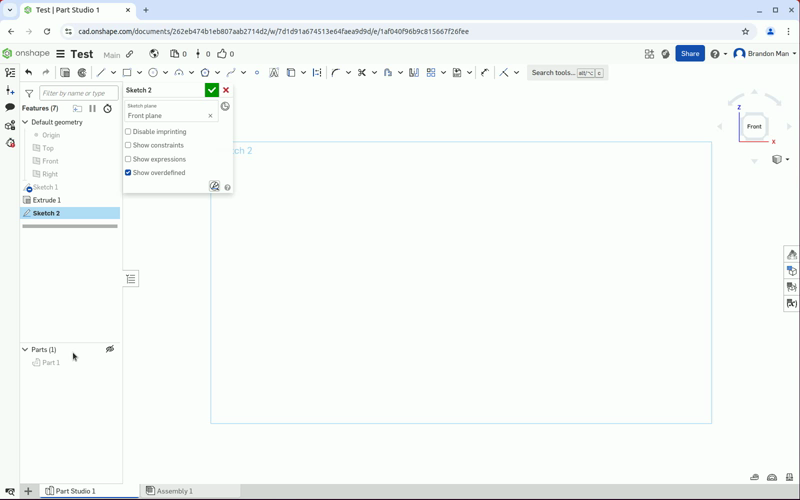
key_down(shift)
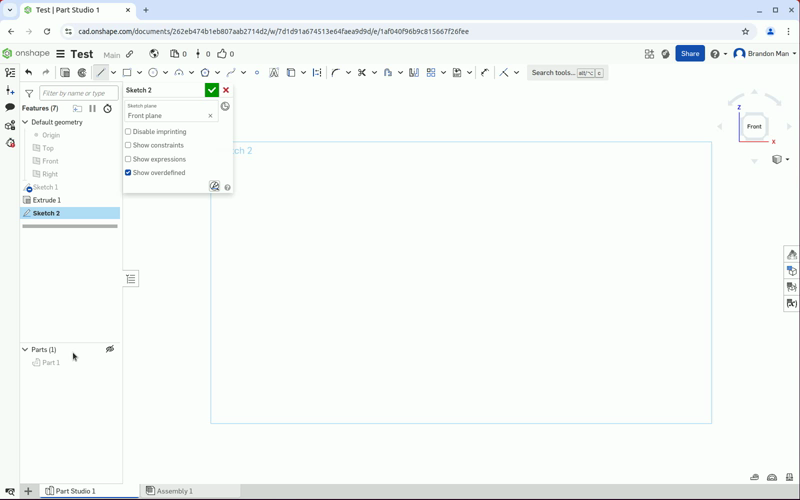
mouse_move(460, 393)
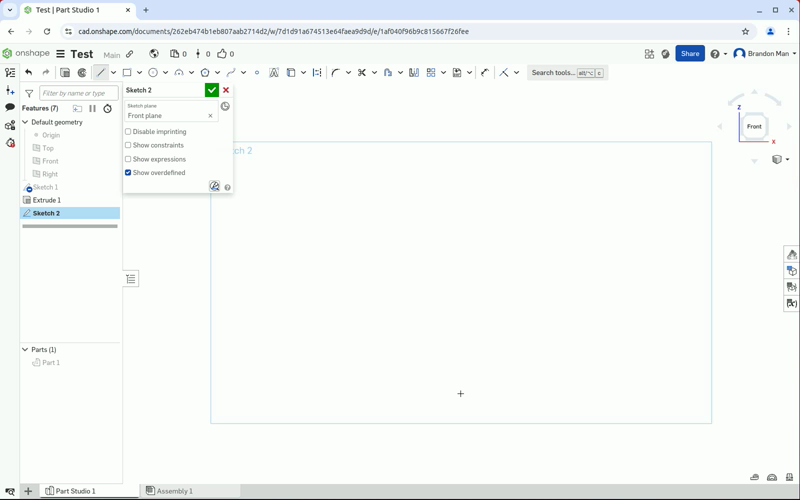
click(460, 393)
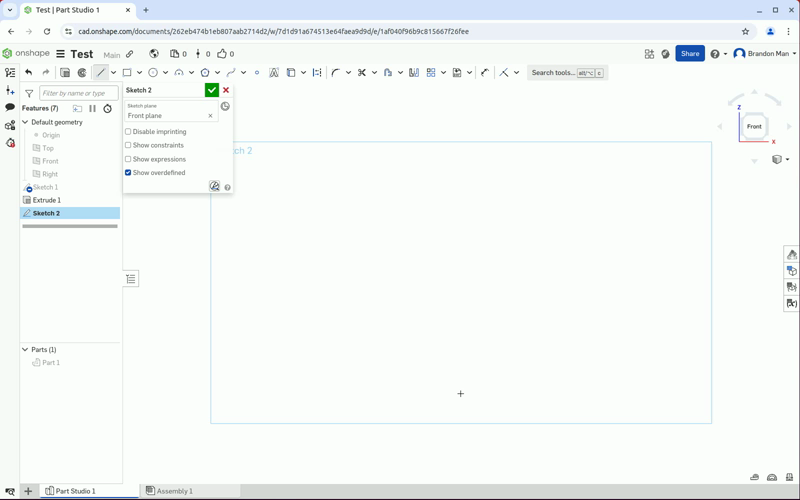
key_up(shift)
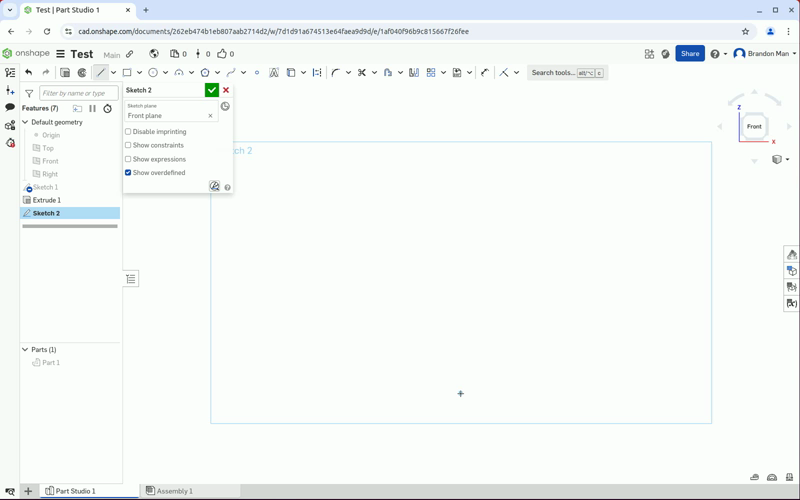
key_down(shift)
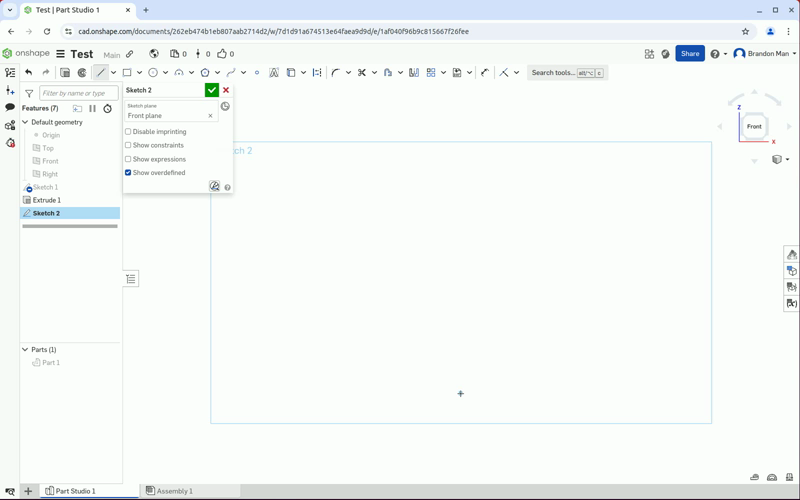
mouse_move(573, 393)
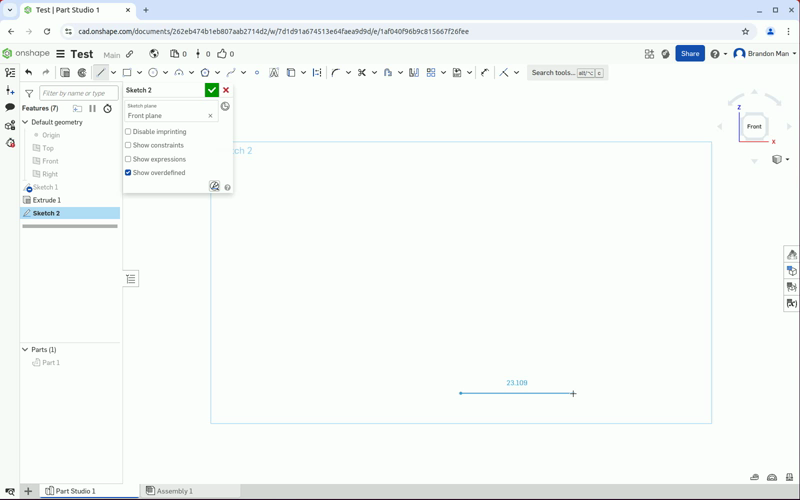
click(573, 393)
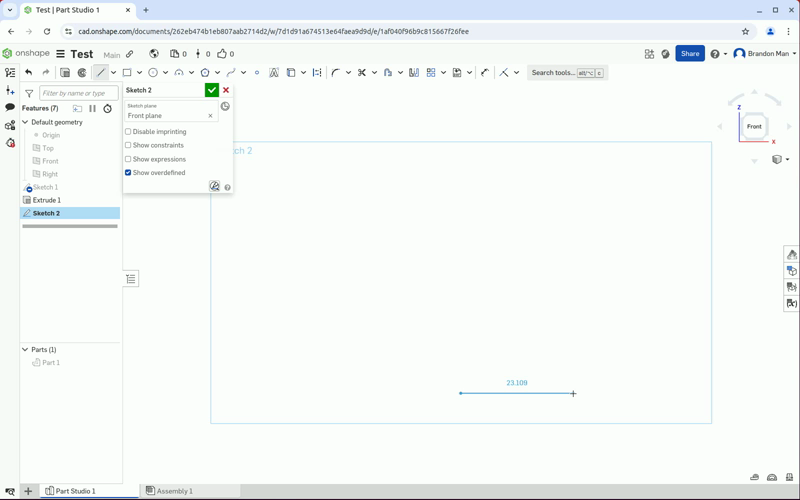
key_up(shift)
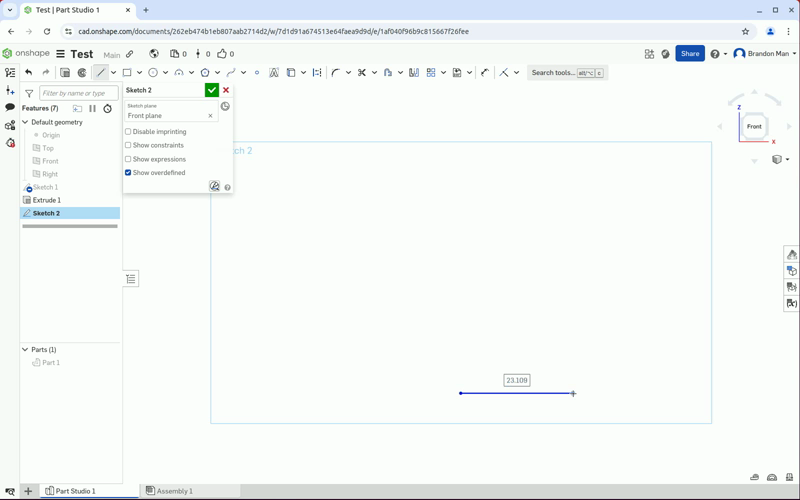
key_down(shift)
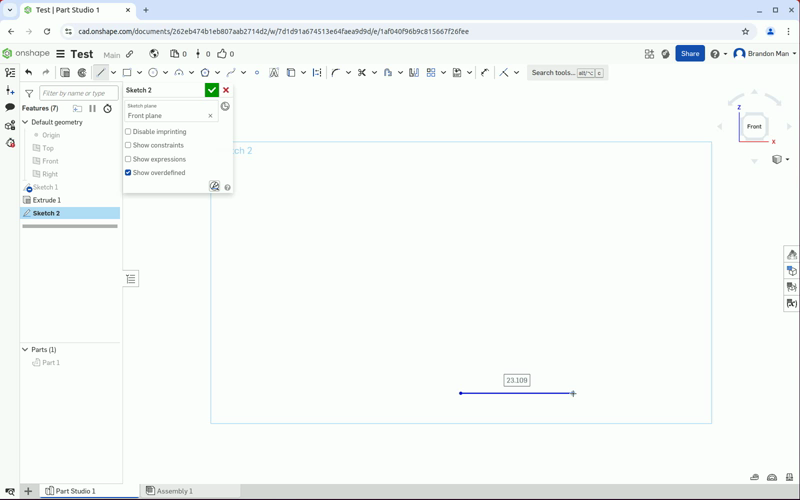
mouse_move(573, 174)
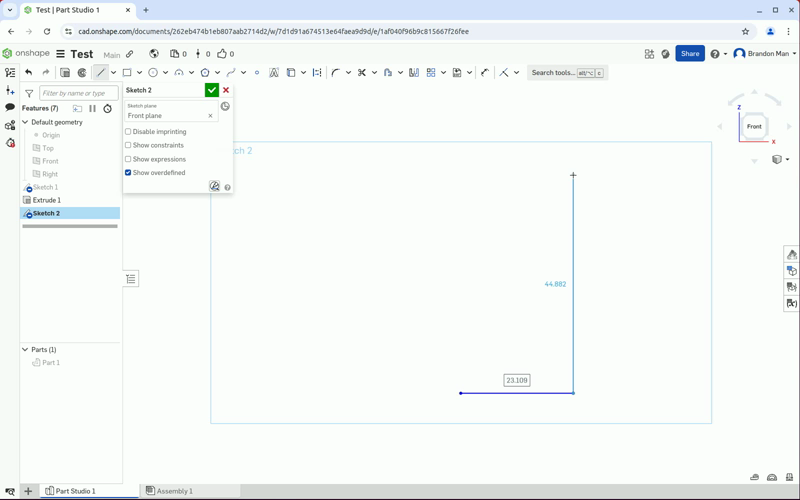
click(573, 174)
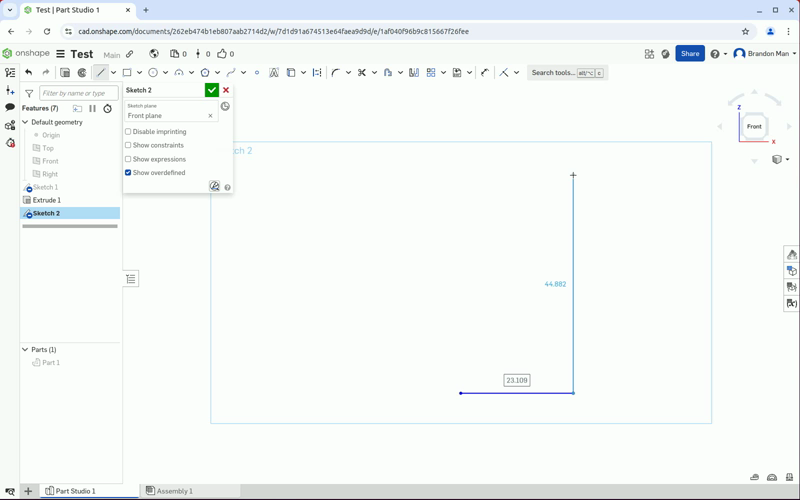
key_up(shift)
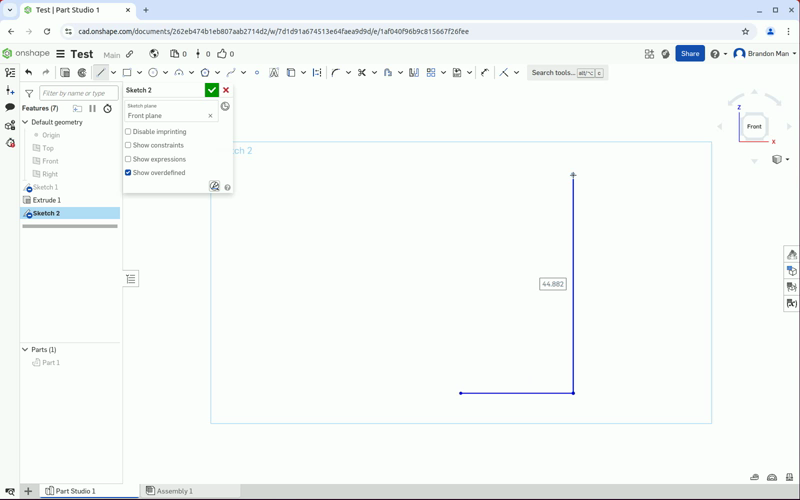
key_down(shift)
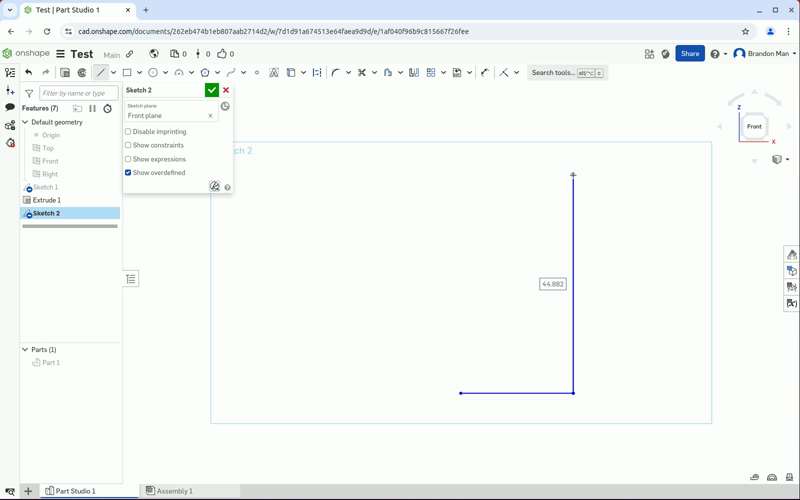
mouse_move(460, 174)
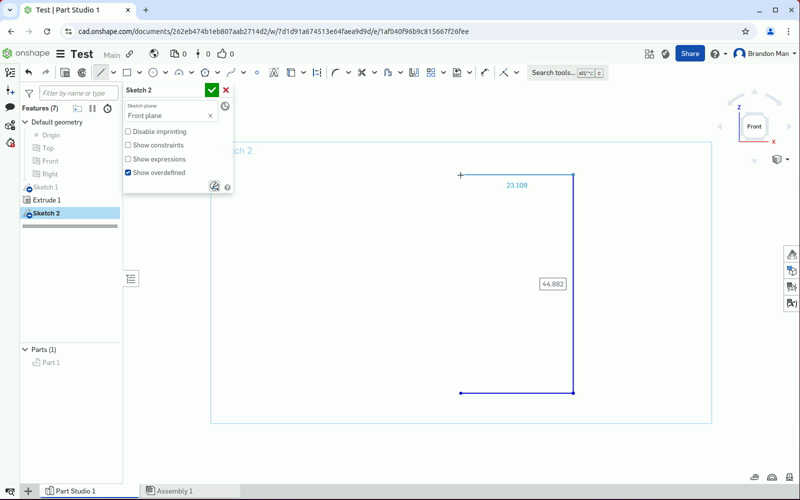
click(460, 174)
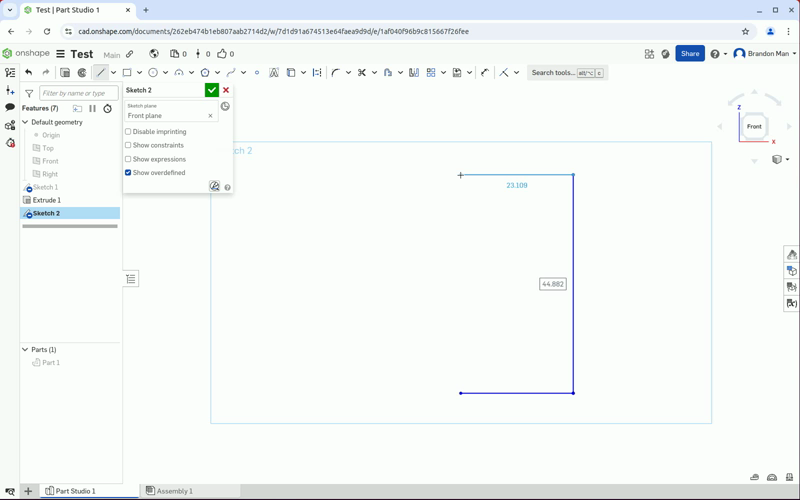
key_up(shift)
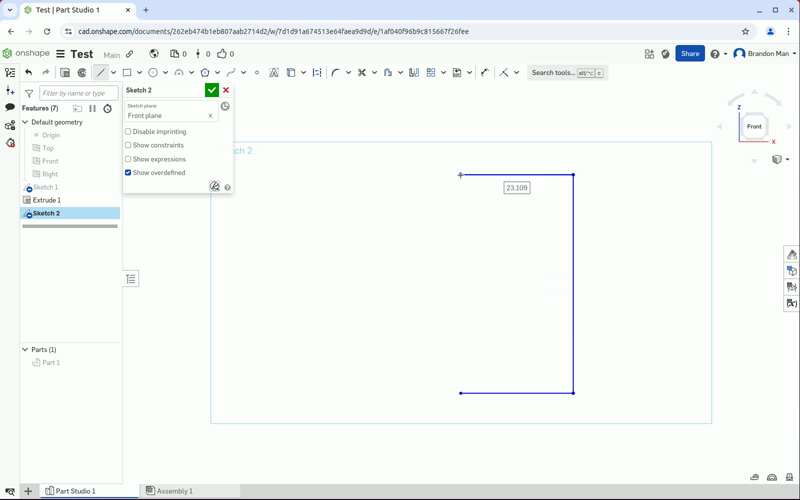
key_down(shift)
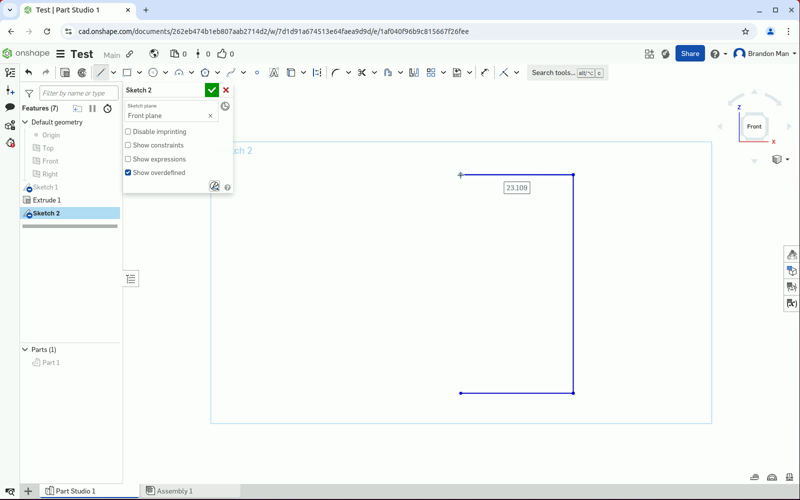
mouse_move(460, 393)
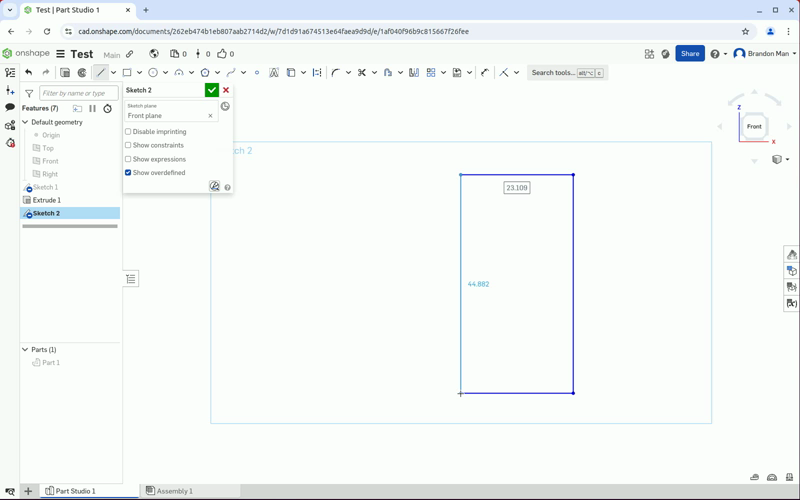
key_up(shift)
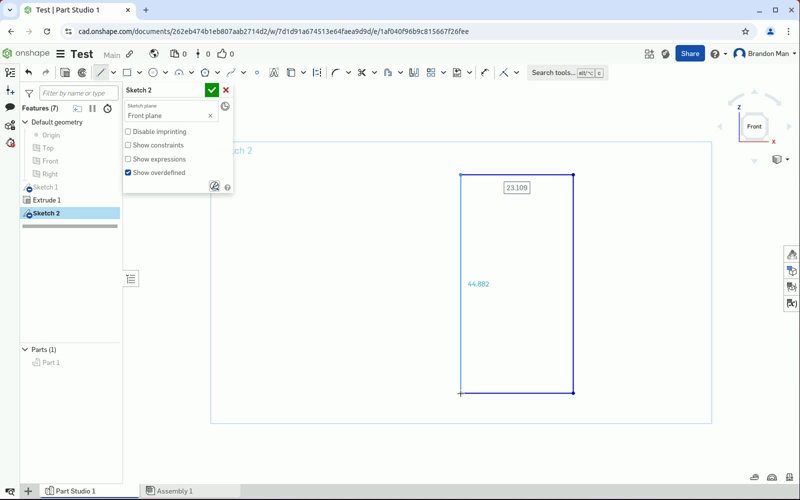
click(460, 393)
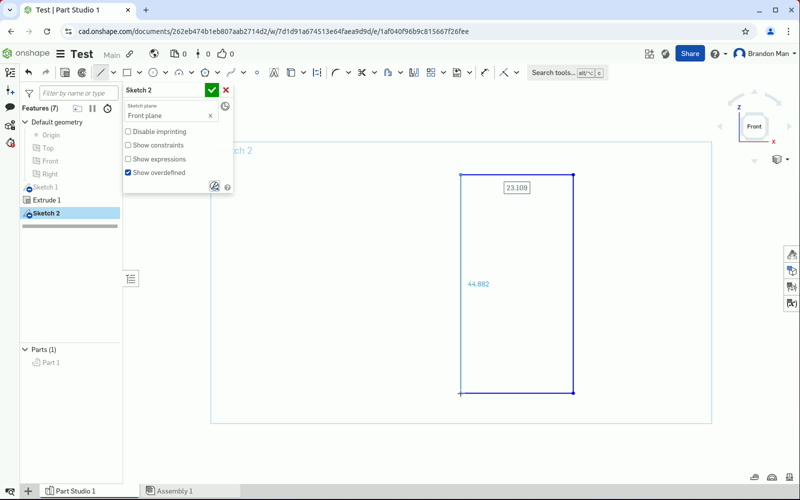
key(esc)
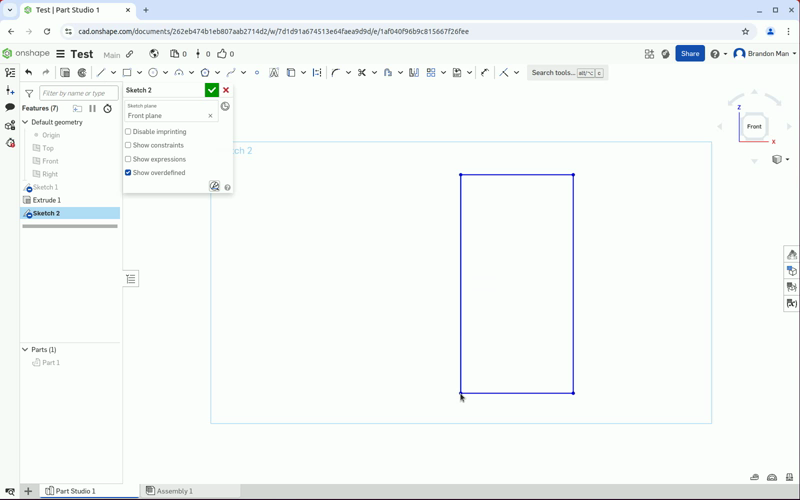
mouse_move(512, 211)
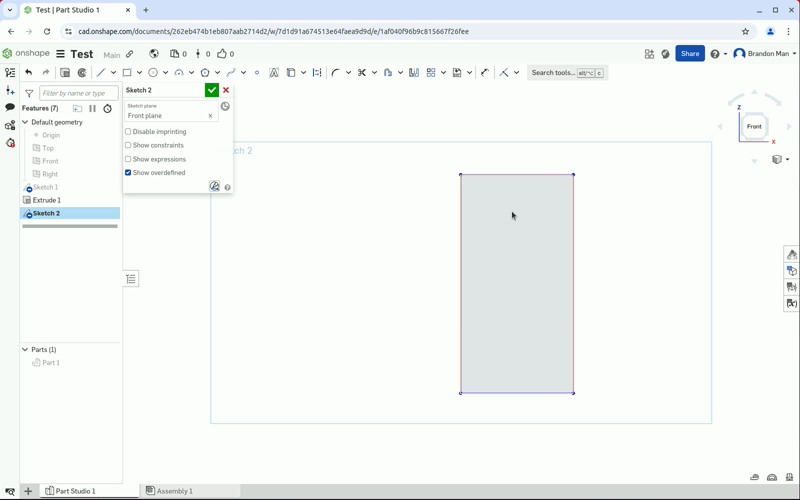
click(512, 211)
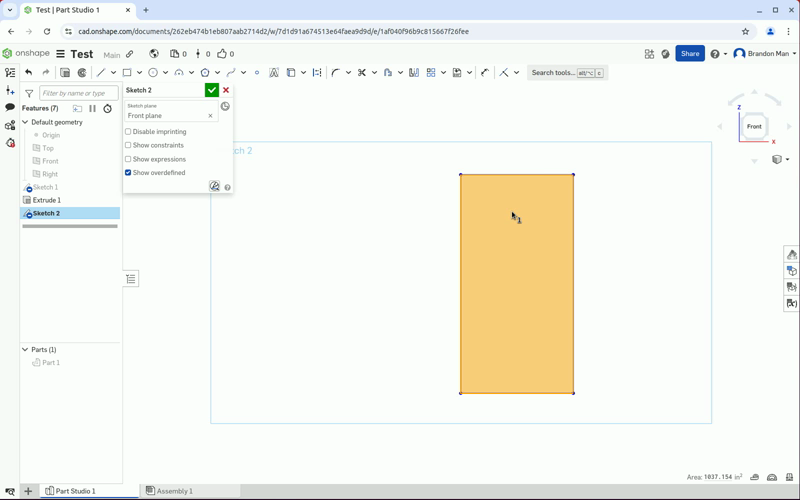
mouse_move(73, 352)
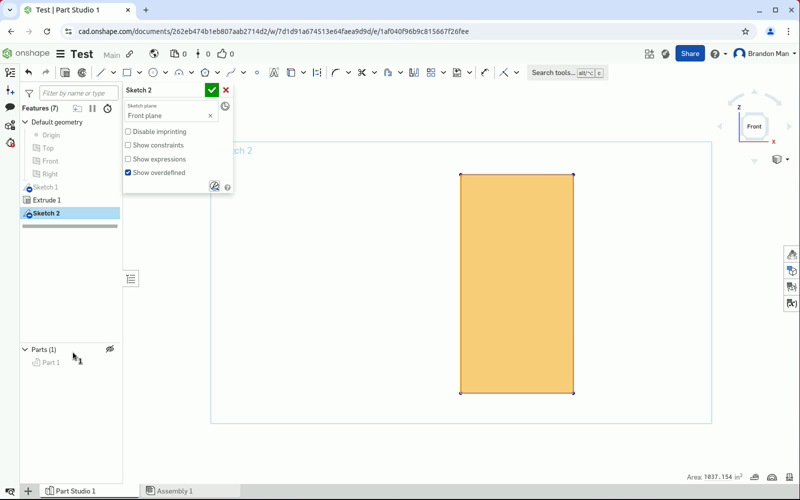
key(shift+y)
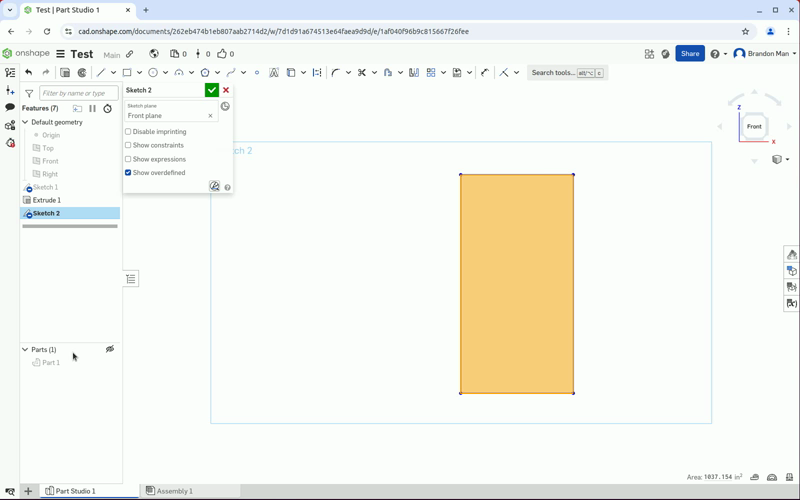
key(shift+e)
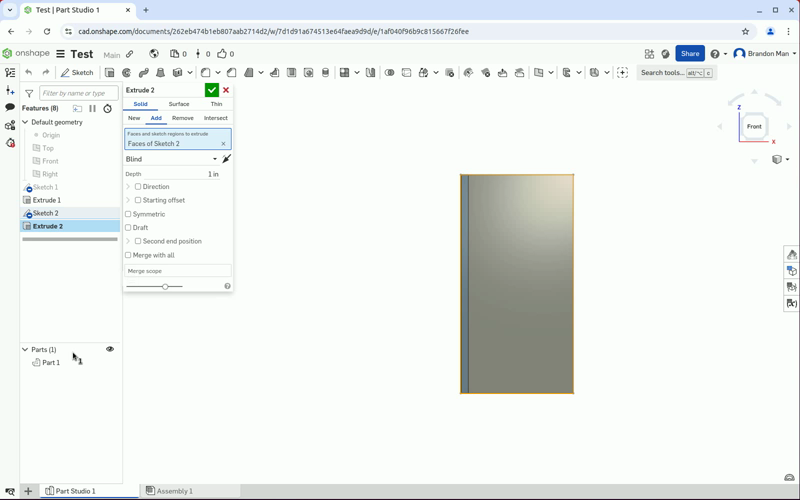
mouse_move(143, 106)
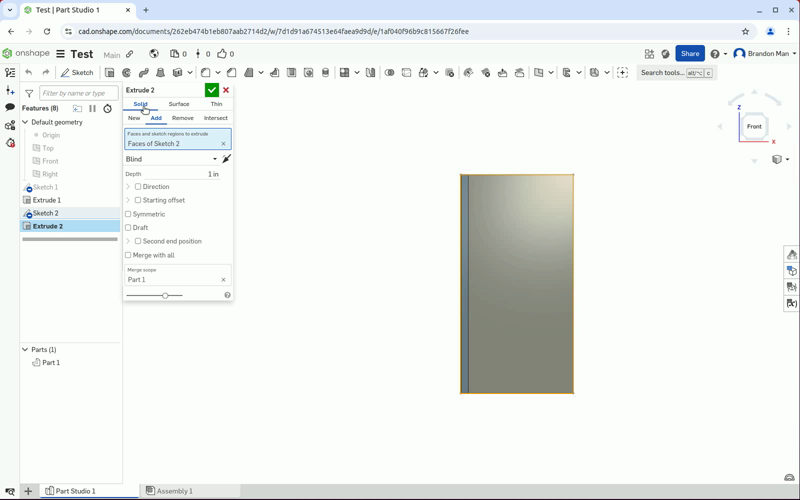
click(143, 106)
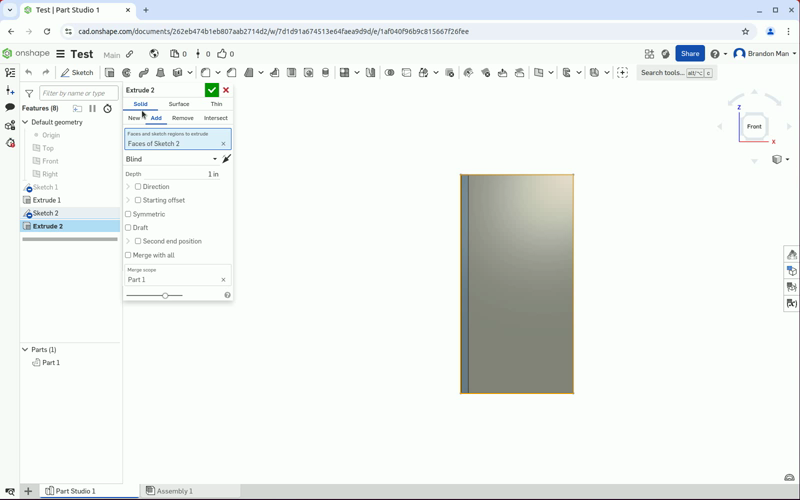
mouse_move(137, 120)
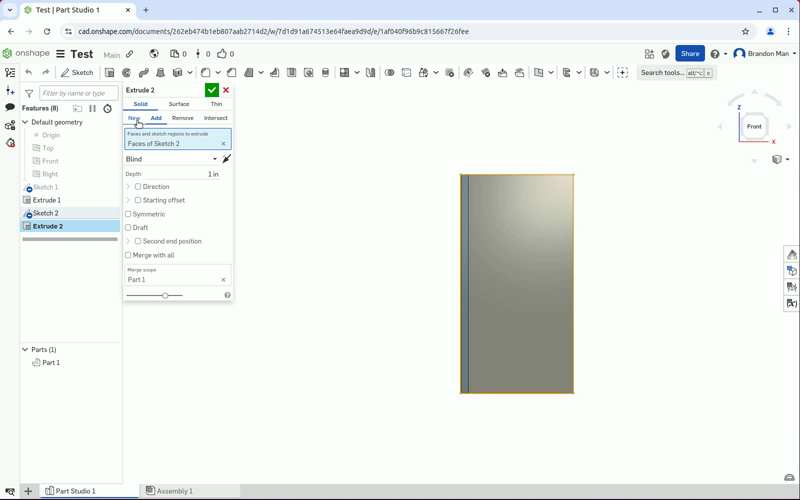
click(137, 120)
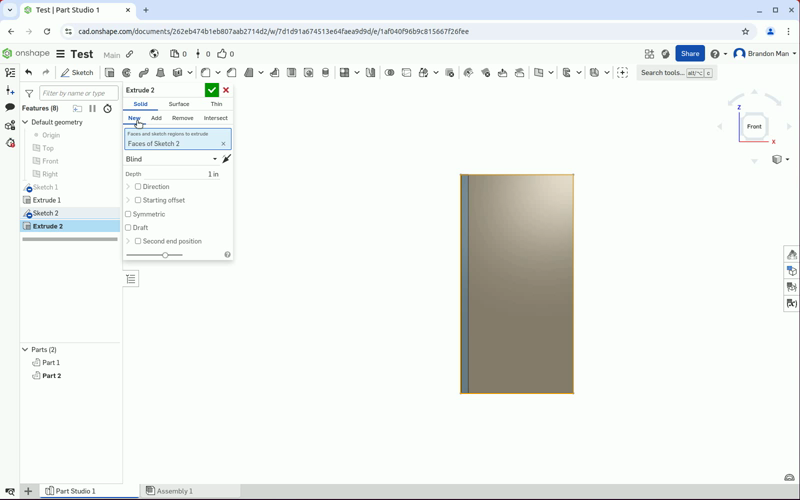
key(tab, 4)
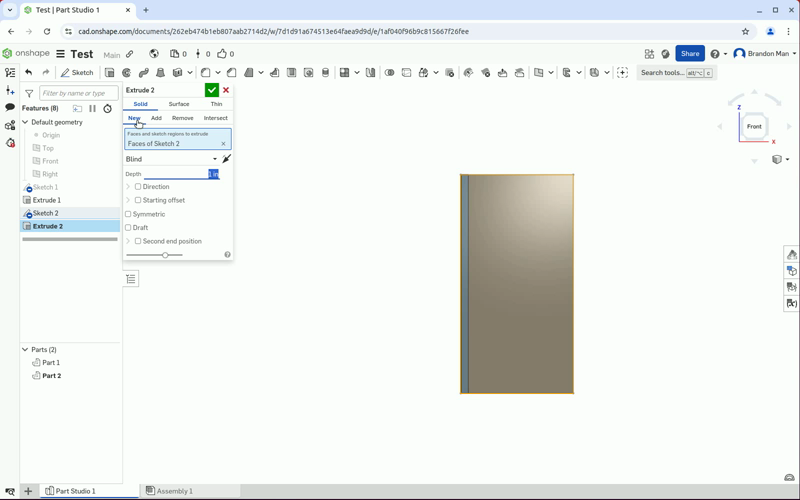
text(1.444)
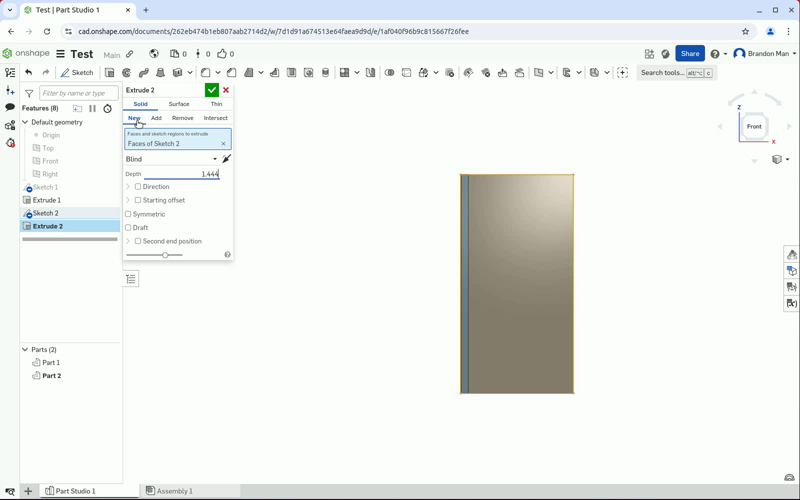
key(enter)
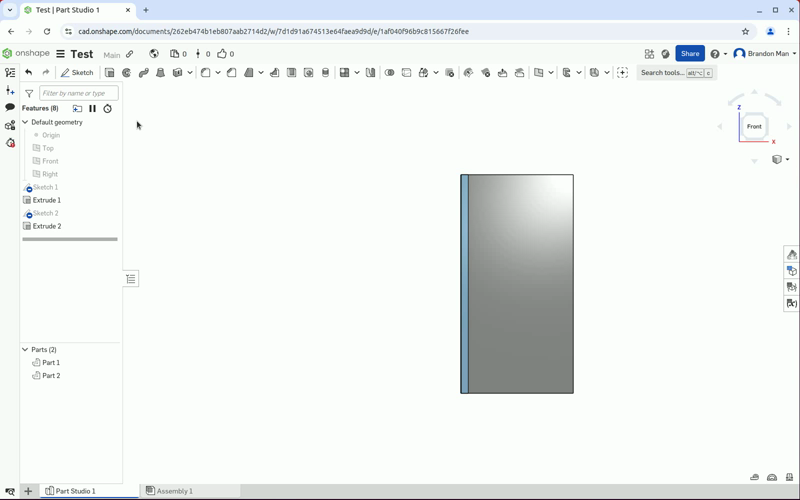
key(shift+h)
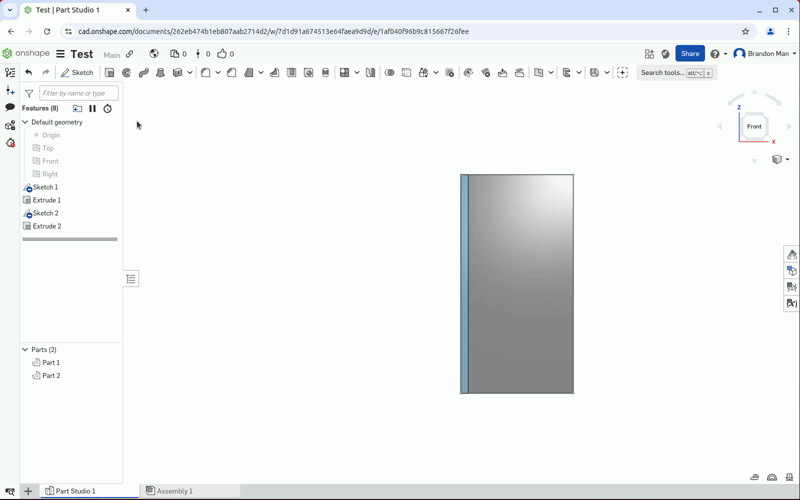
key(shift+h)
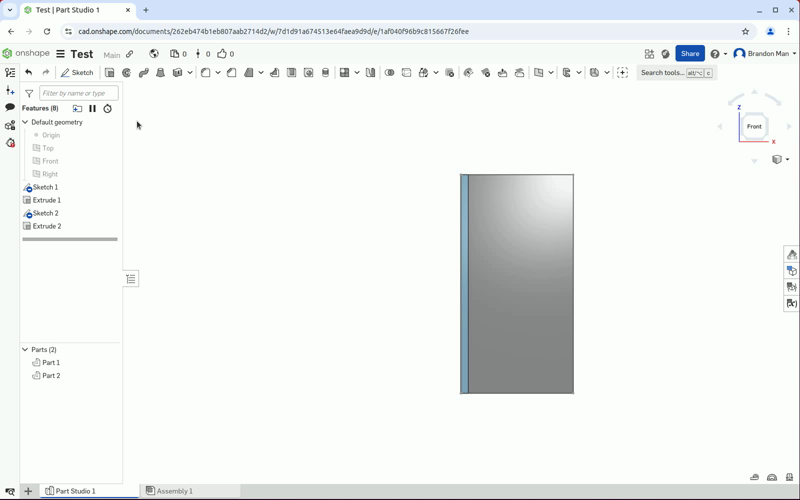
key(shift+7)
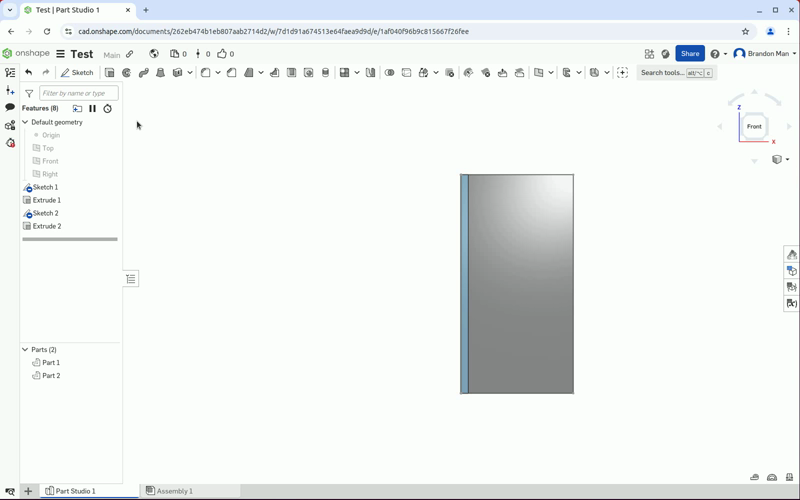
key(left, 2)
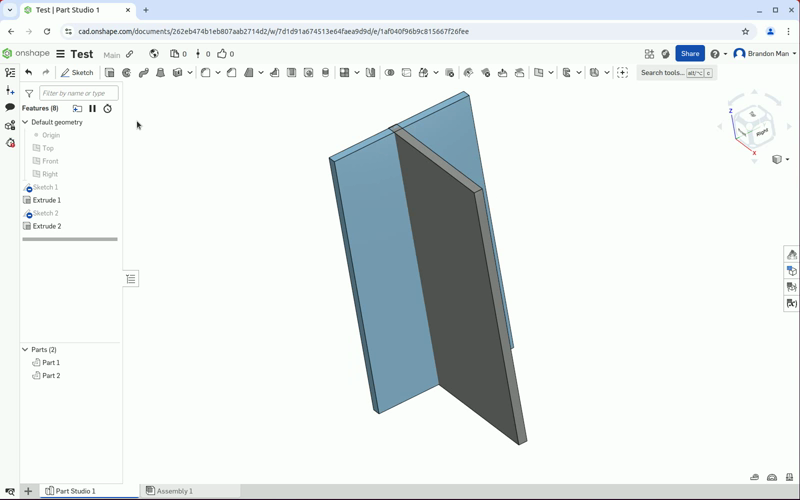
key(down, 2)
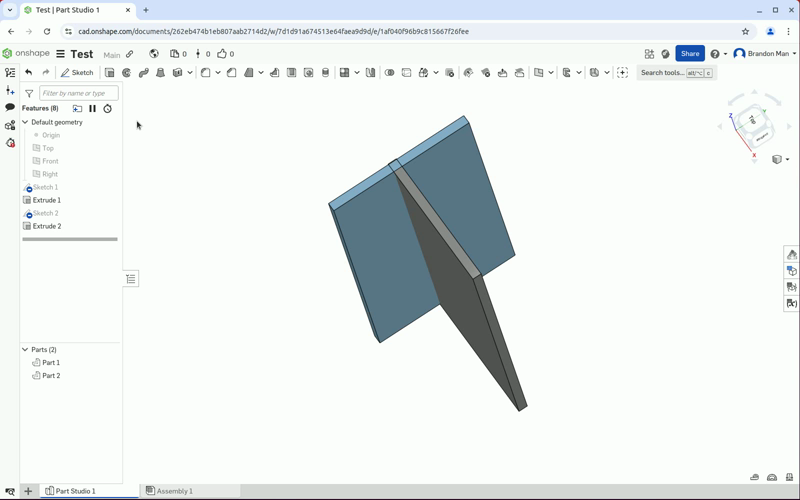
key(up, 2)
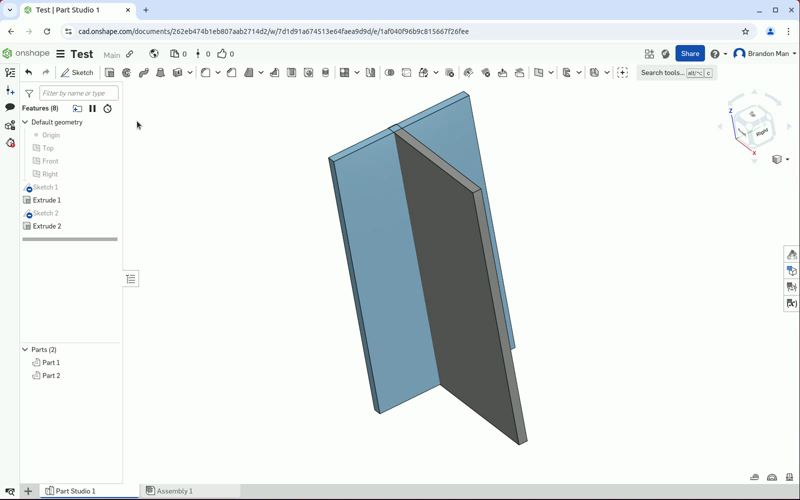
key(right, 2)
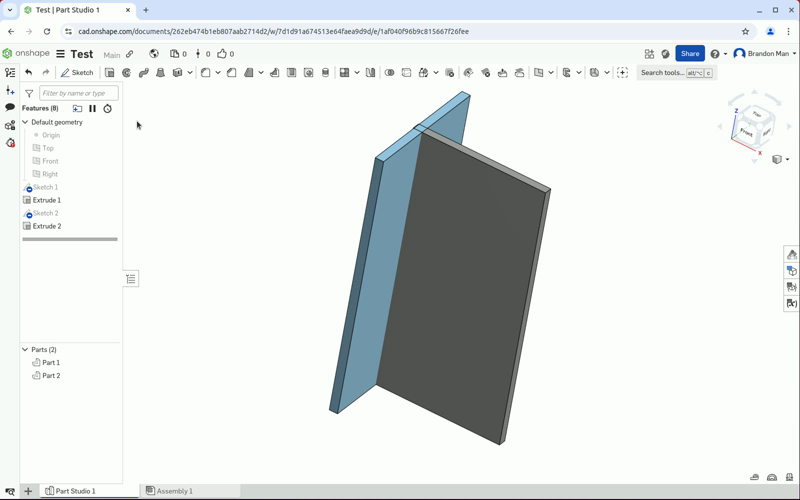
mouse_move(73, 189)
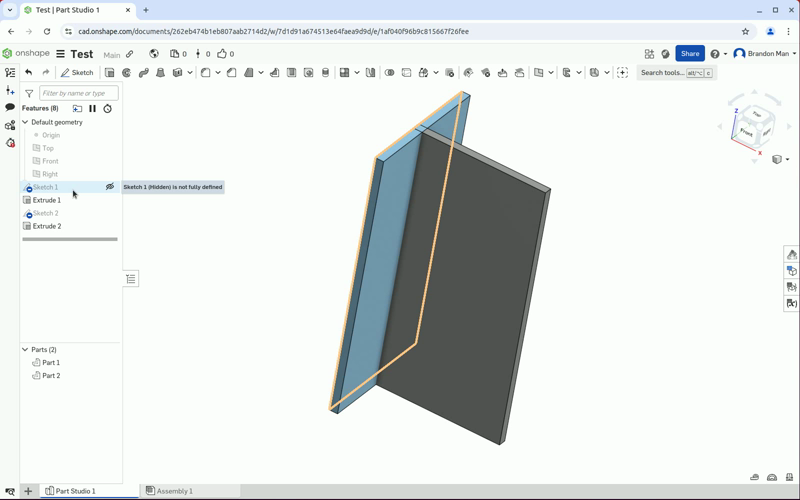
click(73, 189)